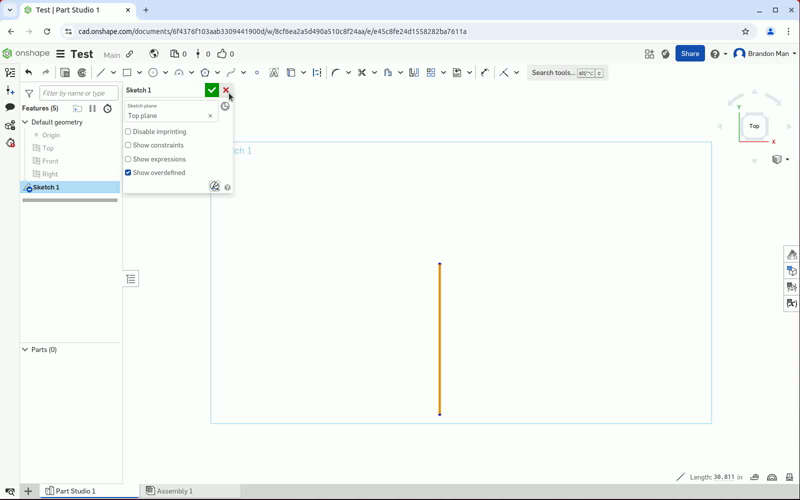
key(shift+h)
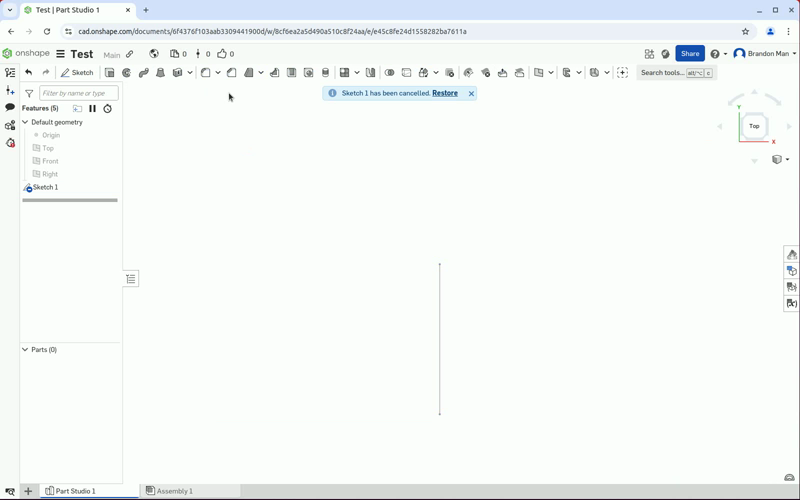
key(shift+s)
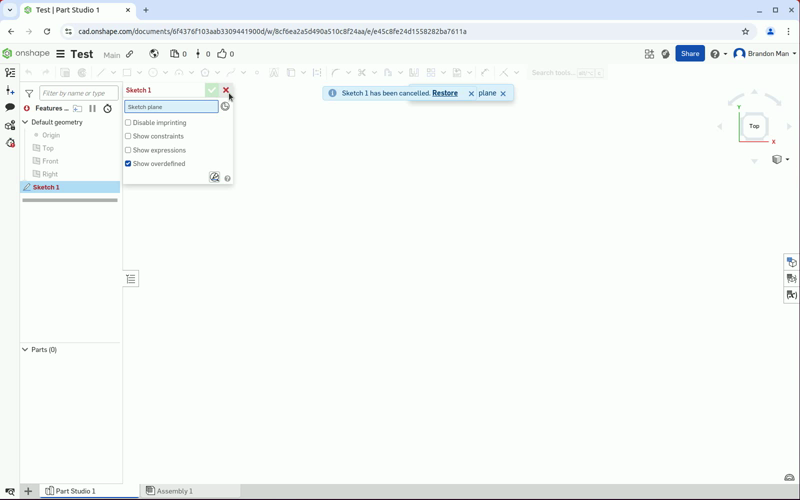
mouse_move(73, 150)
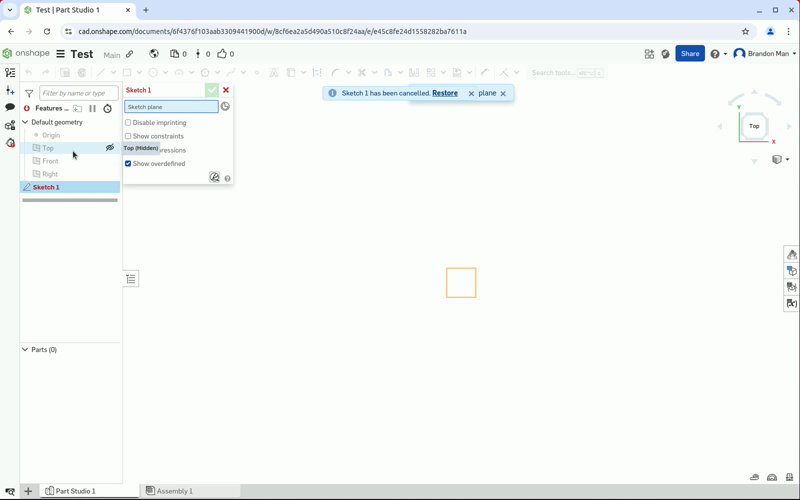
click(73, 150)
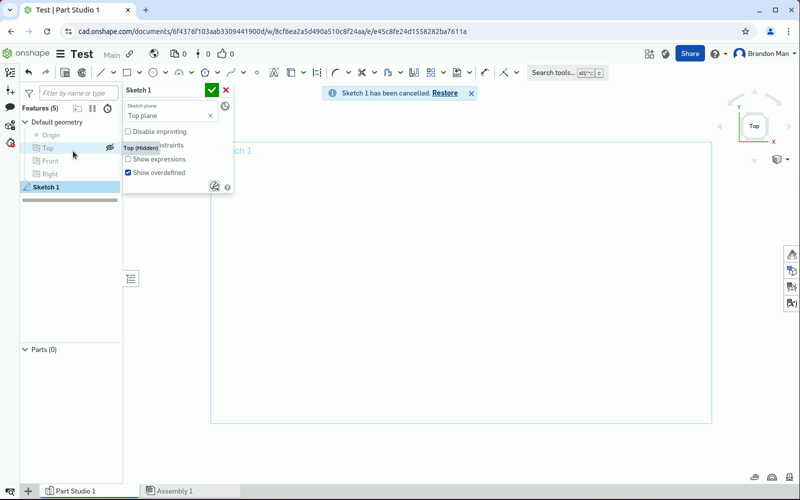
mouse_move(73, 352)
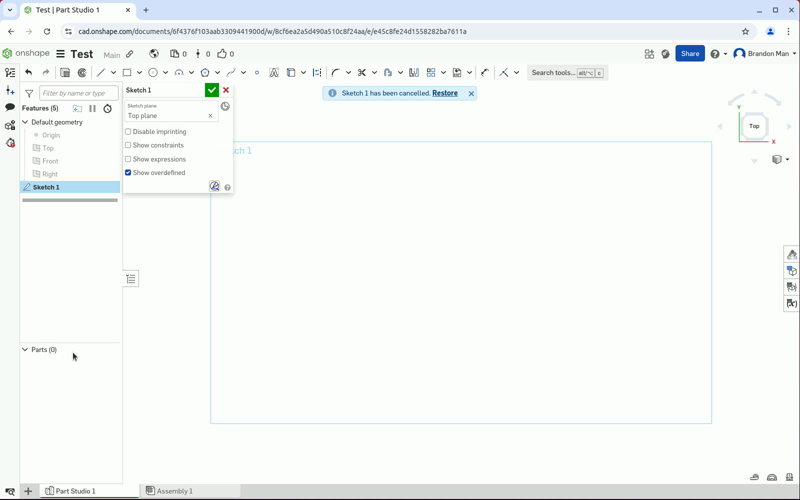
key(y)
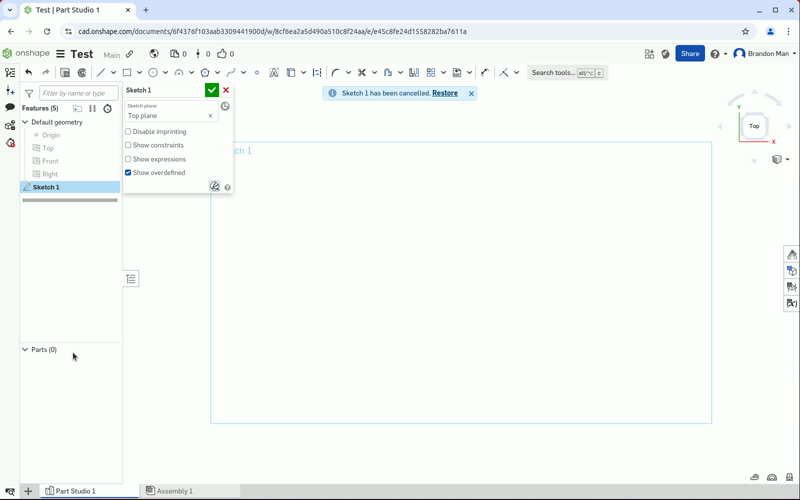
key(l)
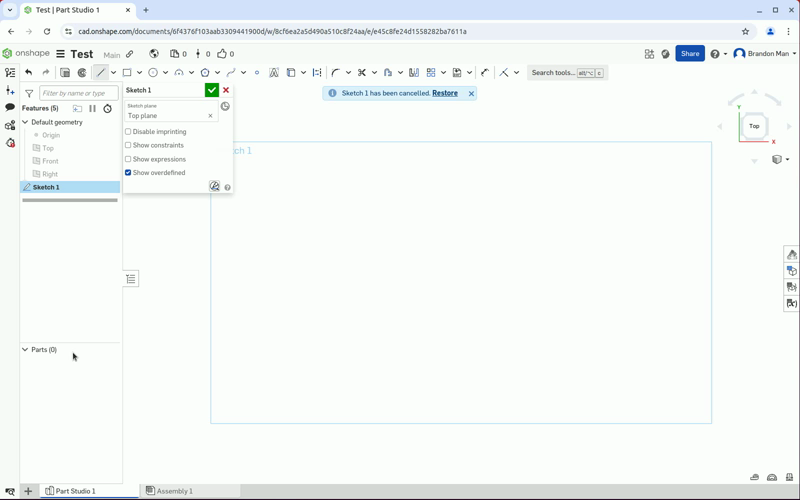
key_down(shift)
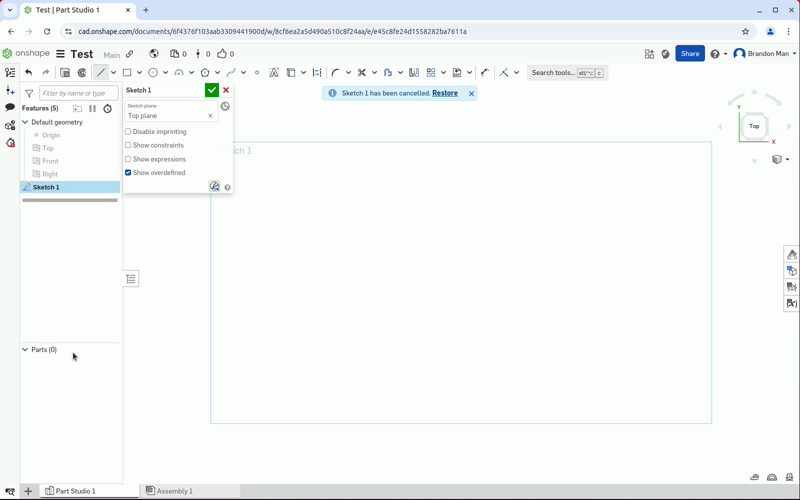
mouse_move(350, 395)
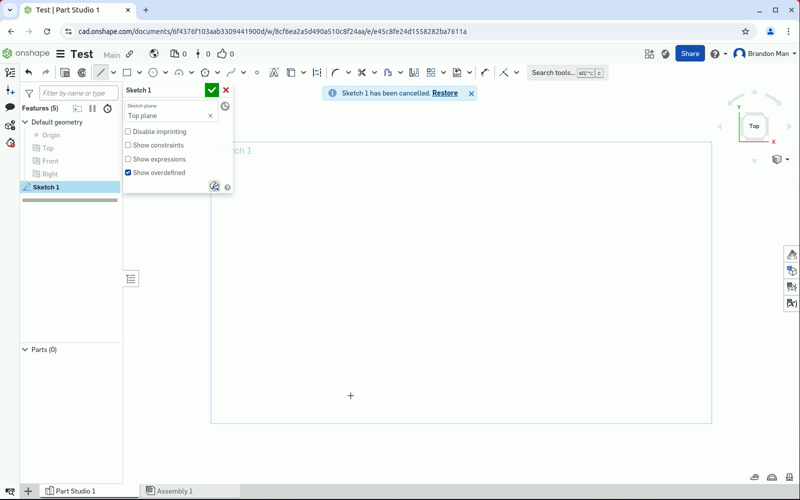
click(350, 395)
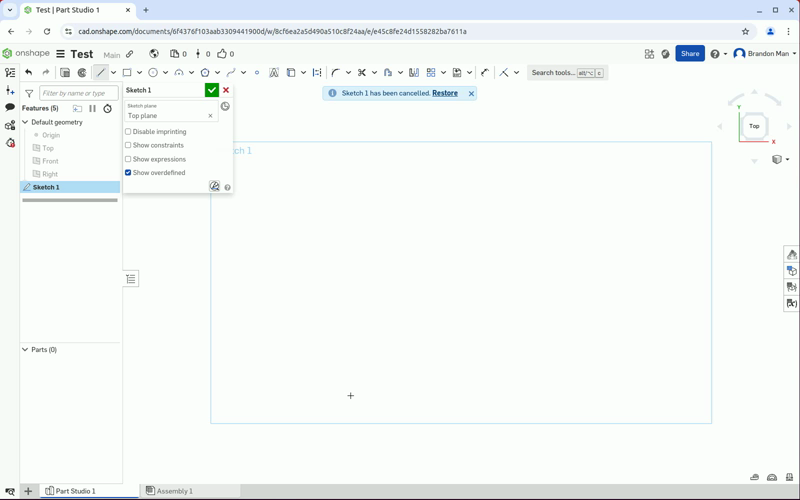
key_up(shift)
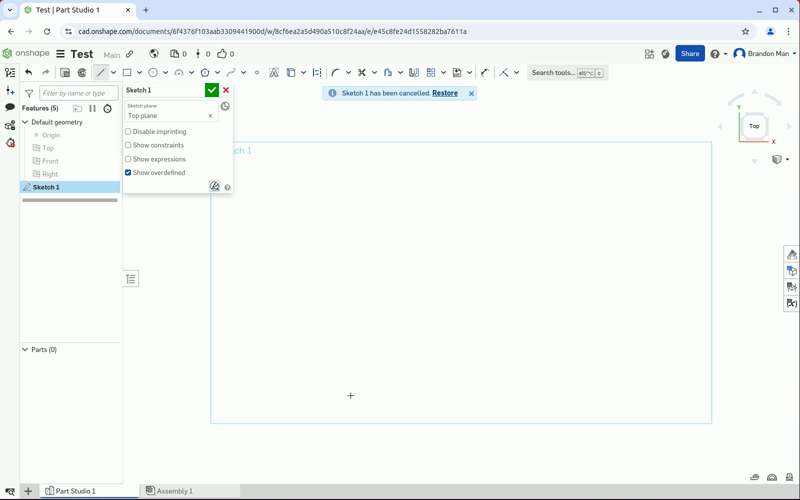
key_down(shift)
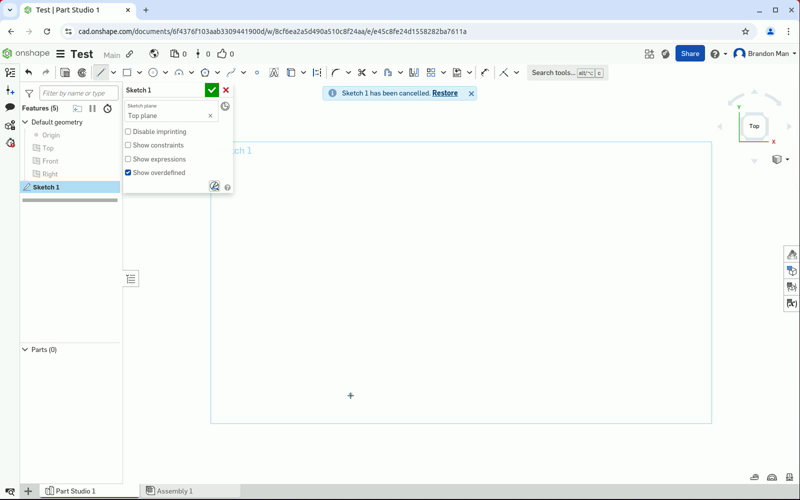
mouse_move(569, 395)
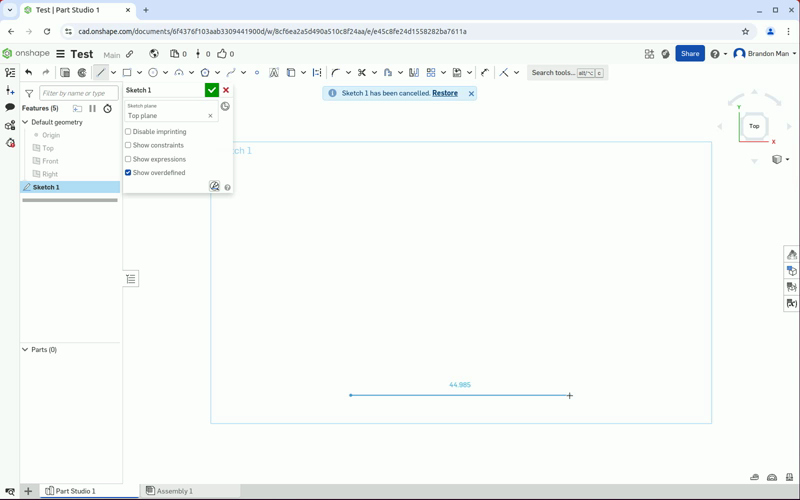
click(569, 395)
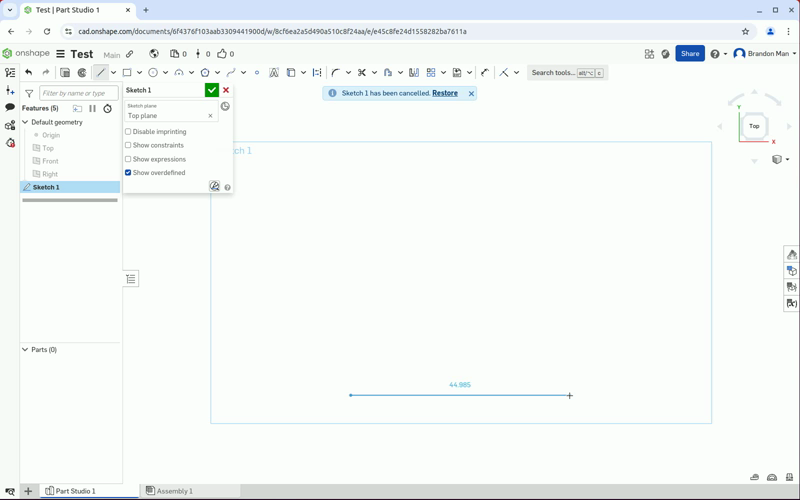
key_up(shift)
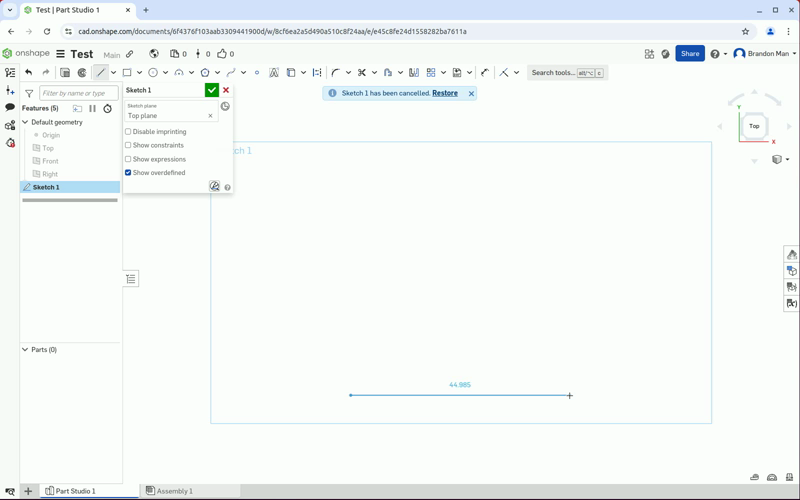
key_down(shift)
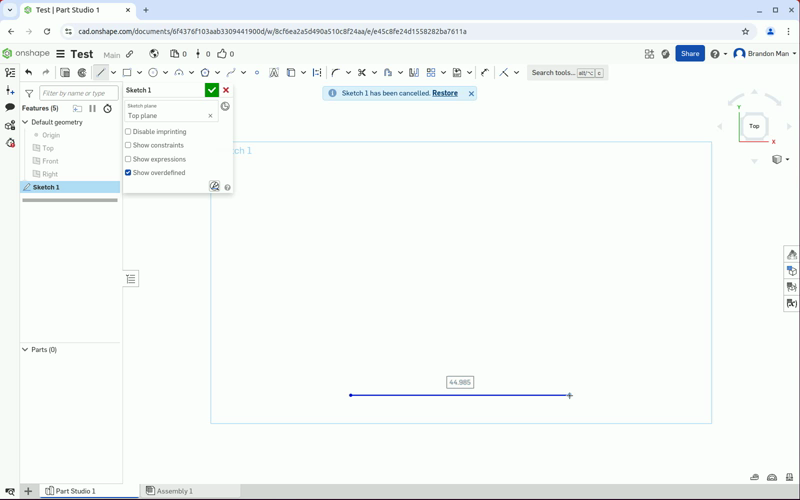
mouse_move(569, 171)
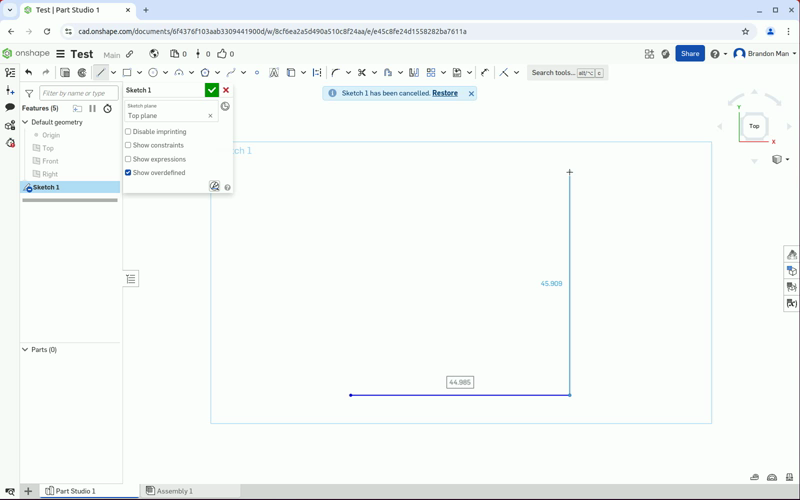
click(569, 171)
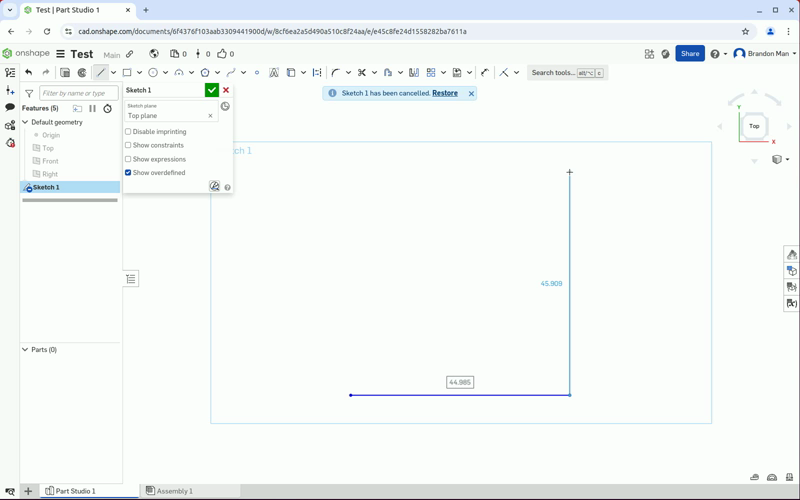
key_up(shift)
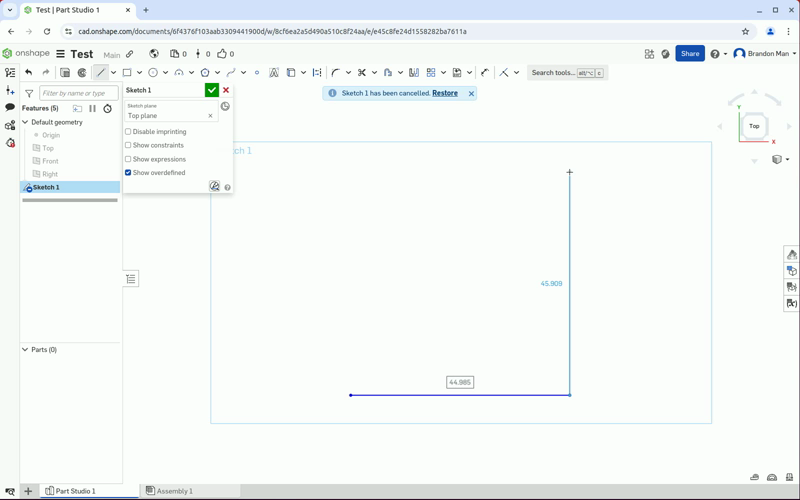
key_down(shift)
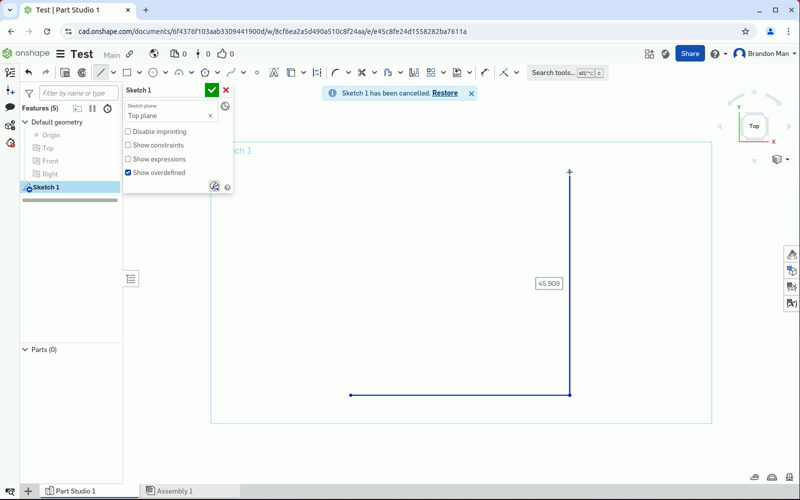
mouse_move(350, 171)
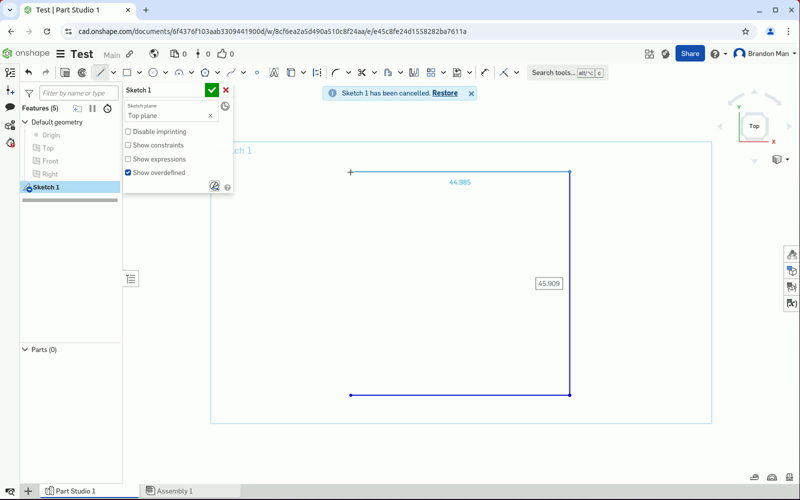
click(350, 171)
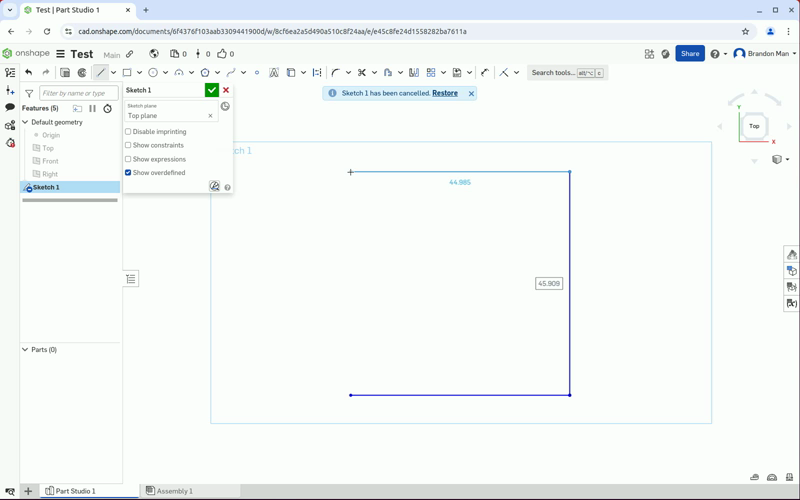
key_up(shift)
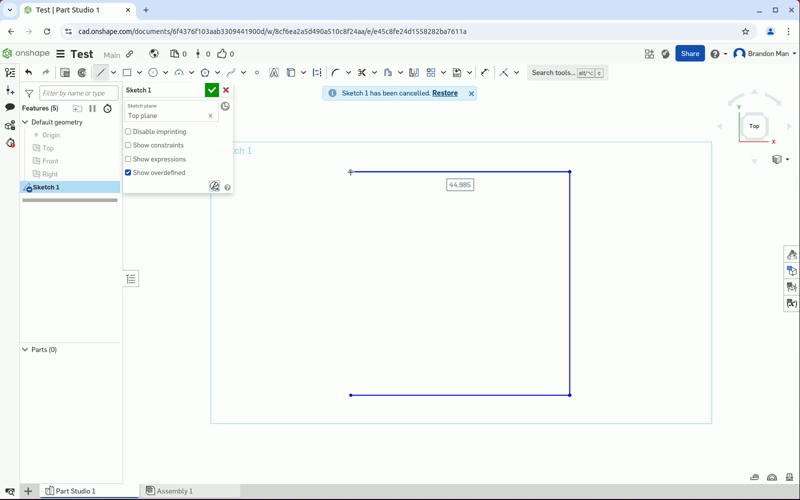
key_down(shift)
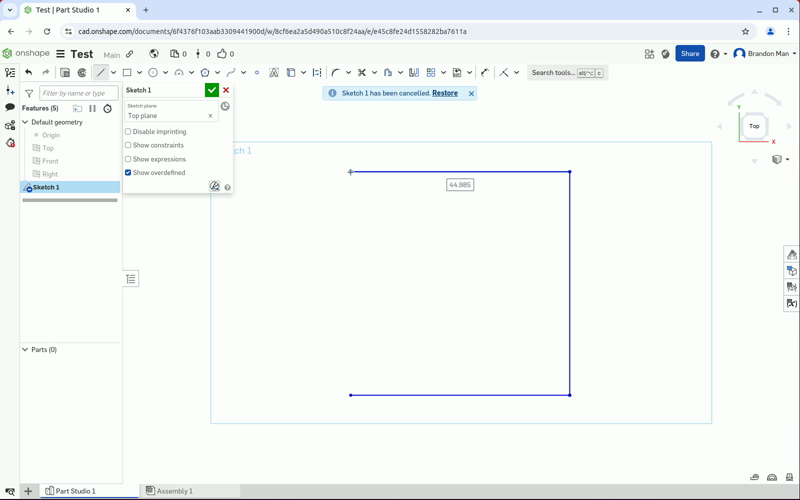
mouse_move(350, 395)
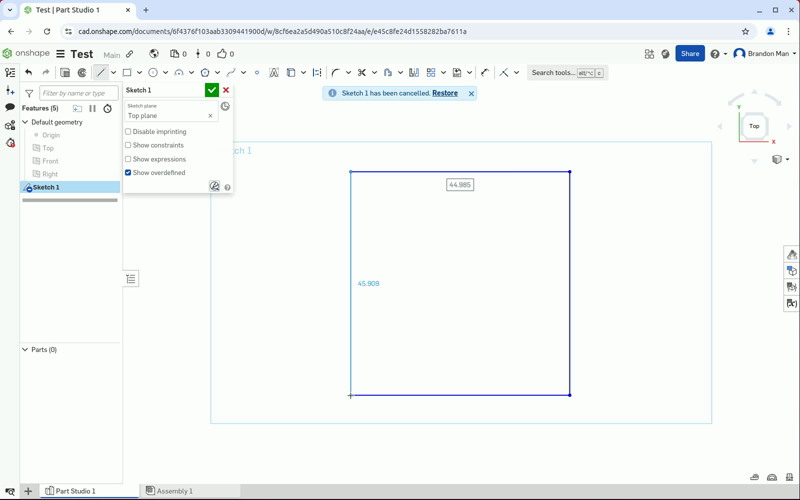
key_up(shift)
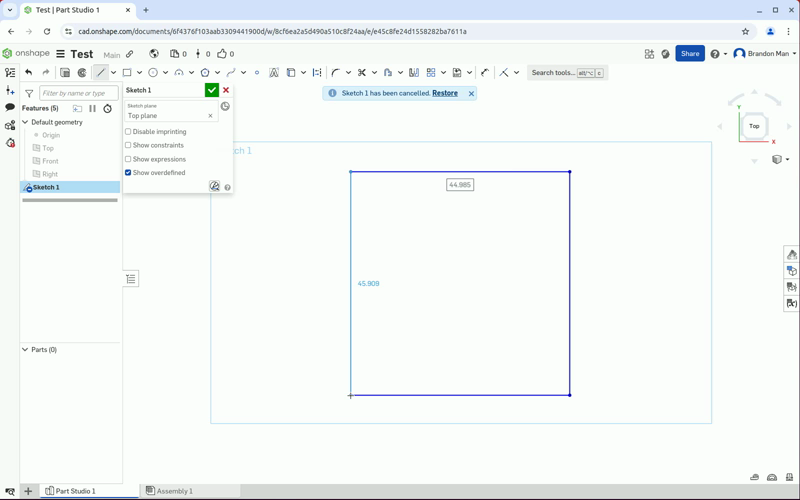
click(350, 395)
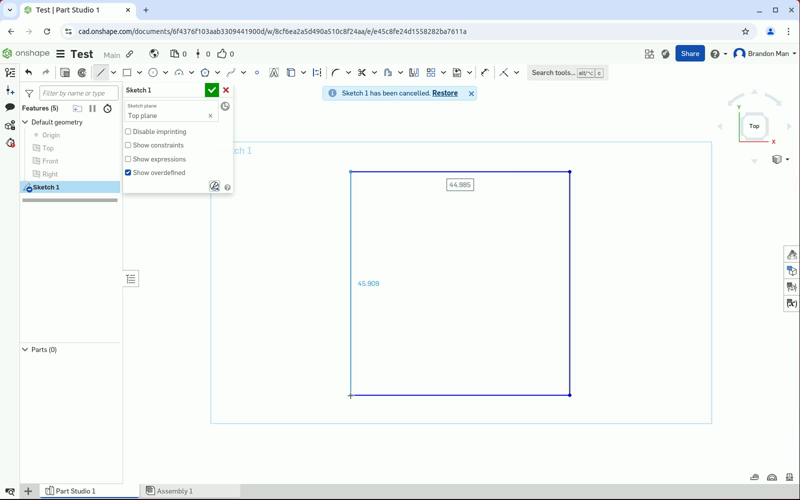
key(esc)
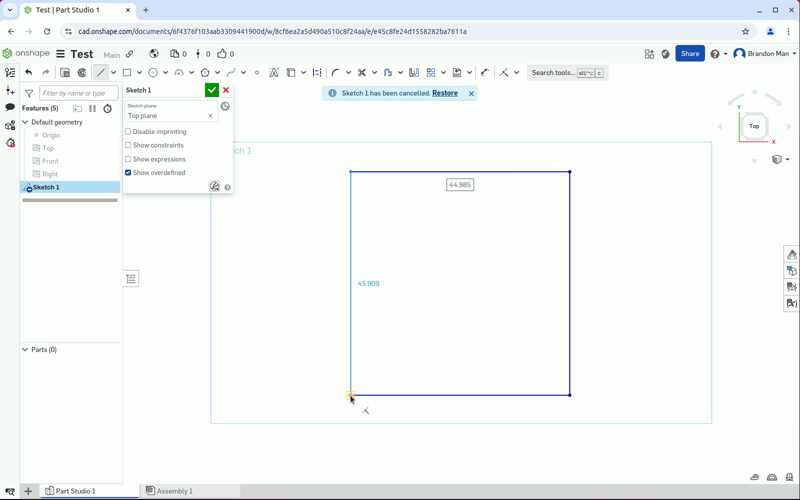
mouse_move(415, 355)
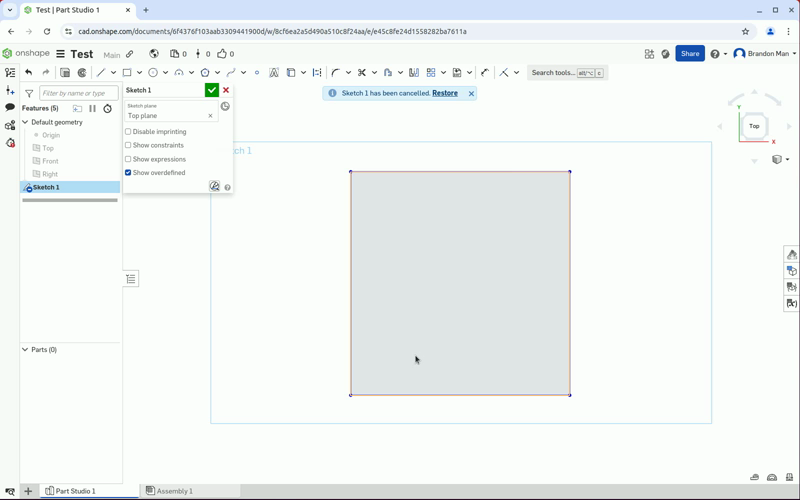
click(415, 355)
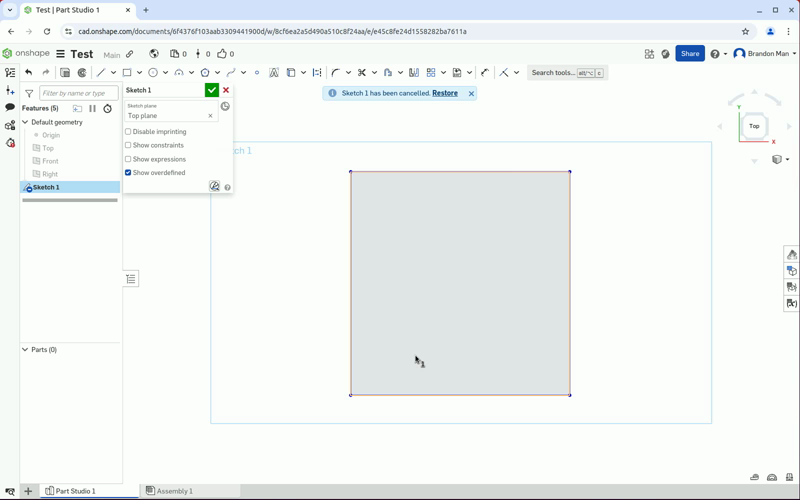
mouse_move(73, 352)
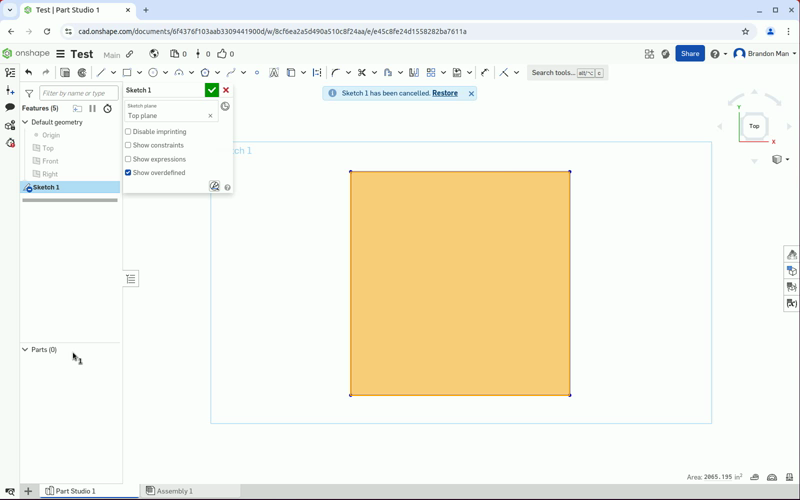
key(shift+y)
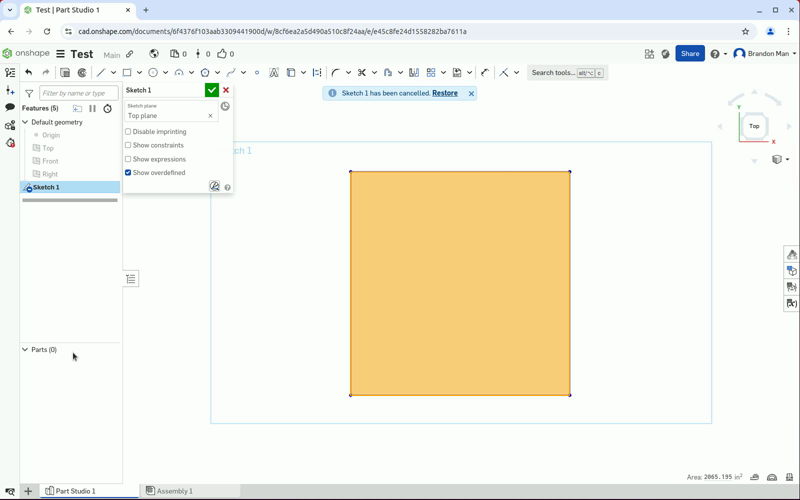
key(shift+e)
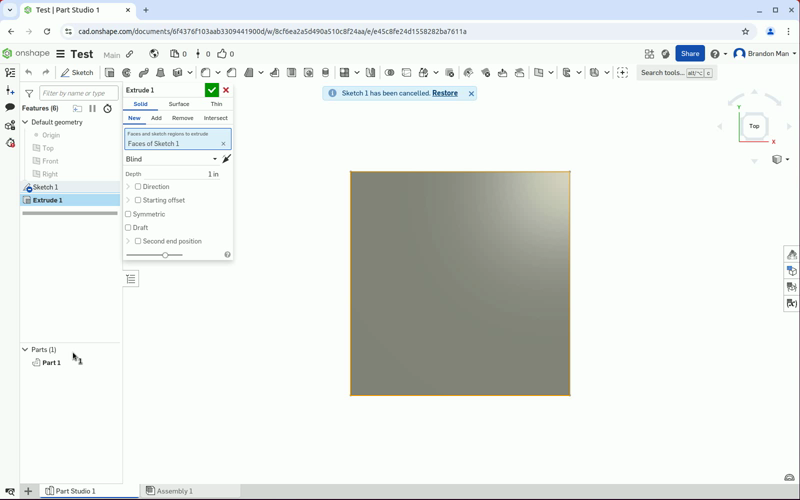
mouse_move(143, 106)
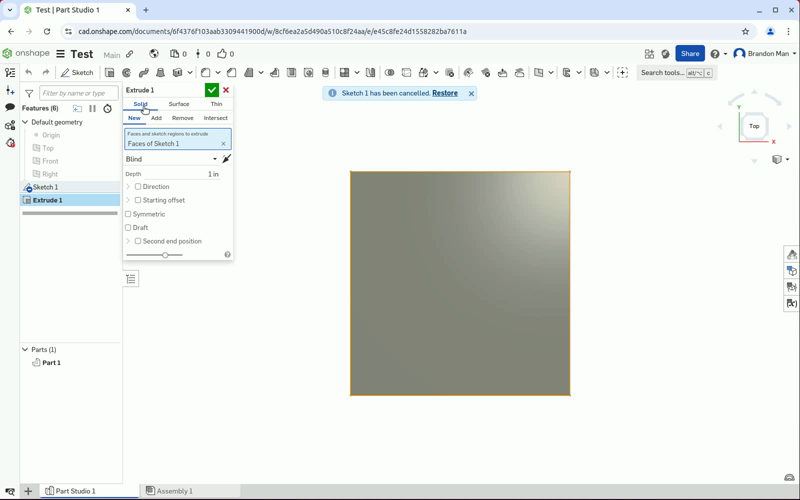
click(143, 106)
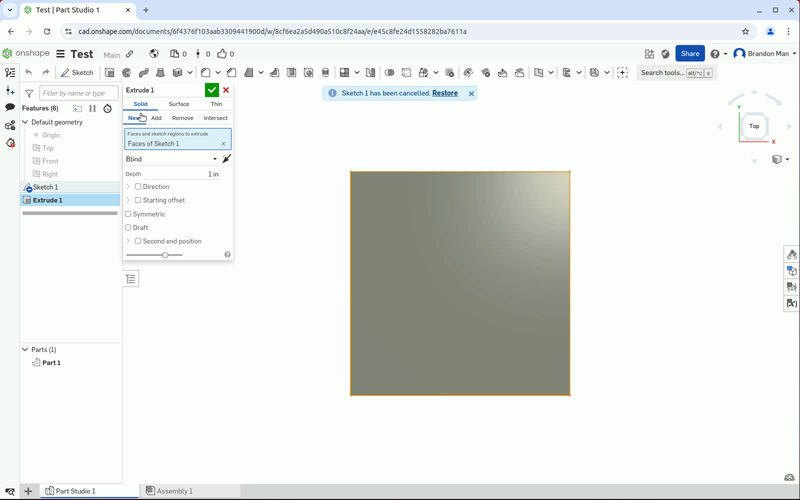
mouse_move(137, 120)
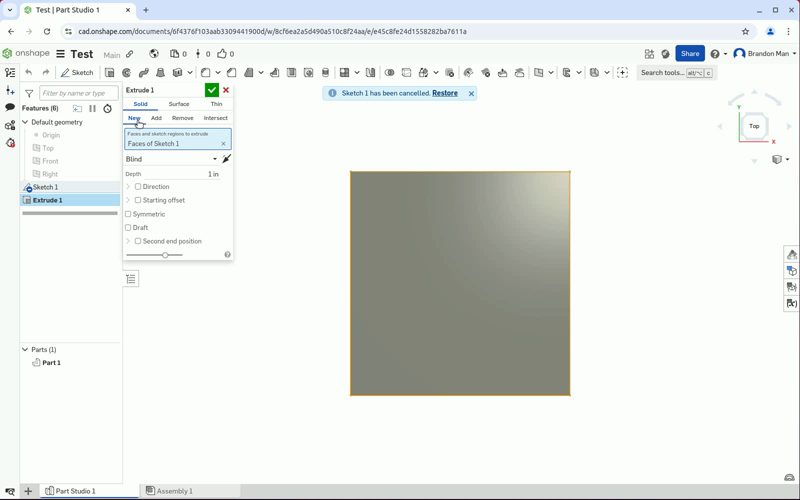
click(137, 120)
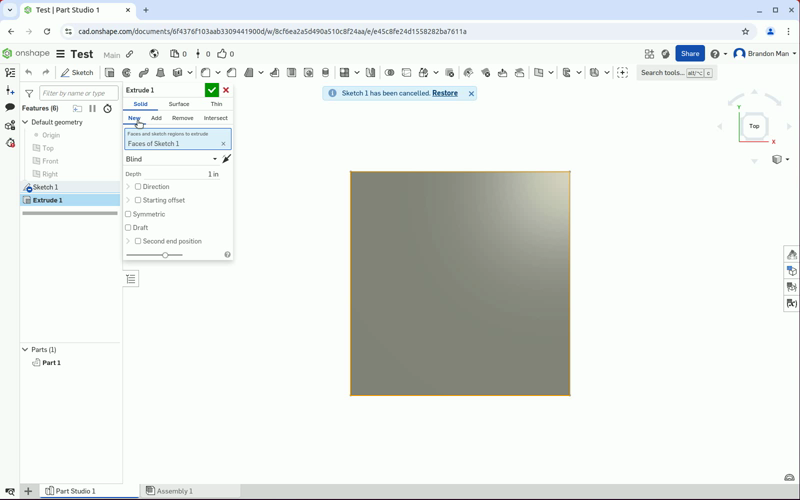
key(tab, 4)
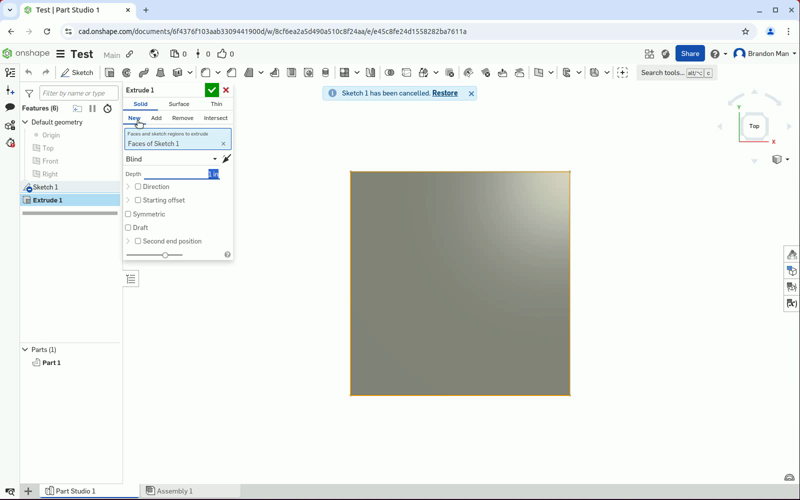
text(3.851)
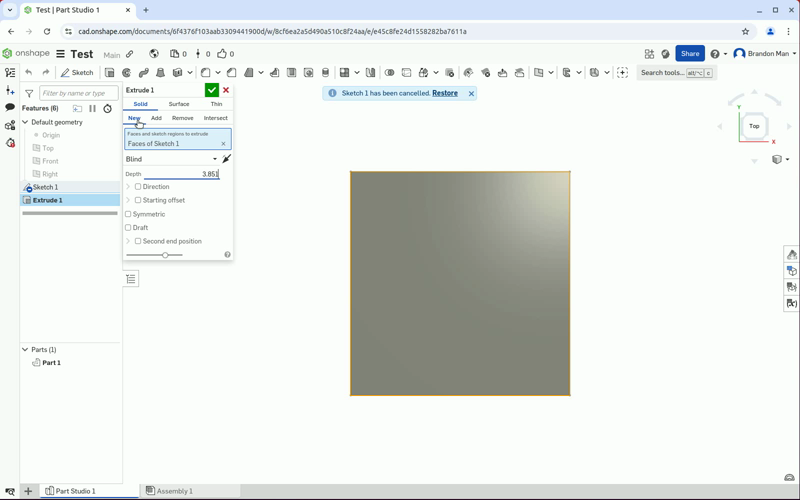
key(enter)
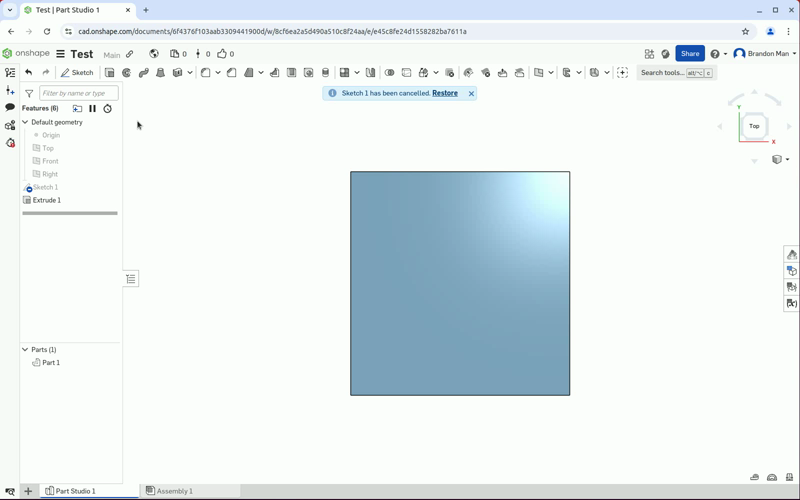
key(shift+h)
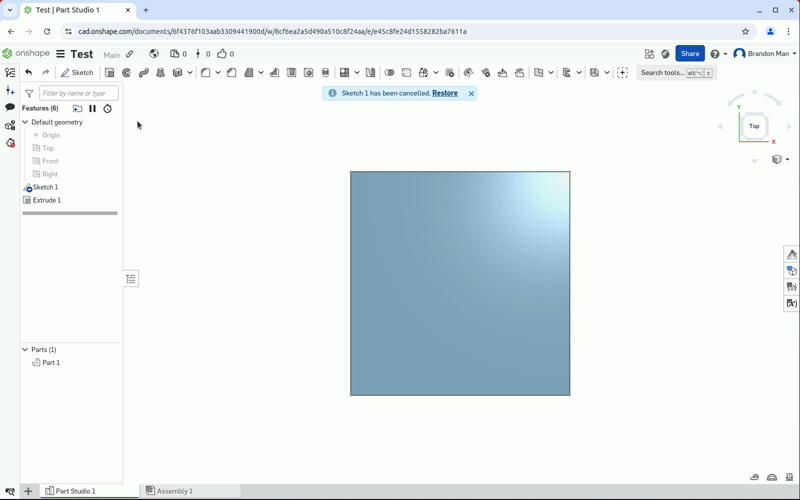
key(shift+h)
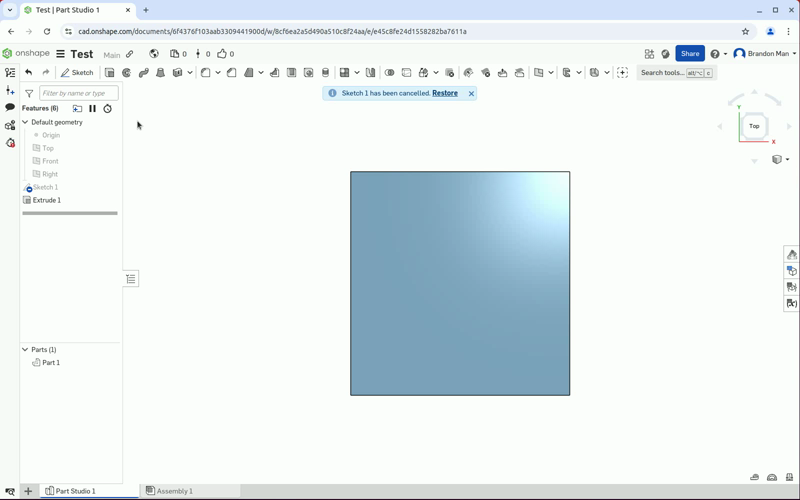
mouse_move(73, 189)
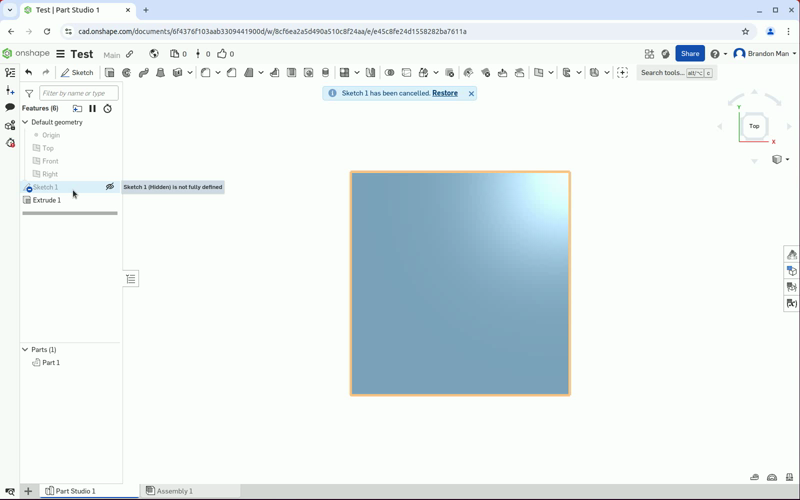
click(73, 189)
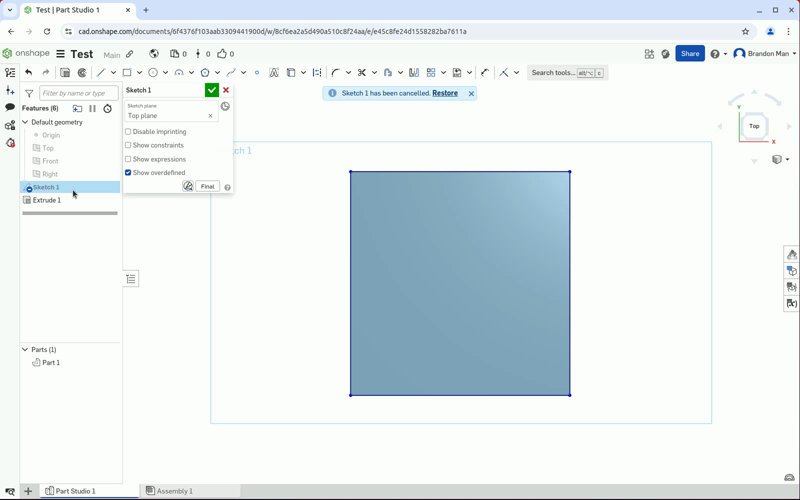
mouse_move(229, 92)
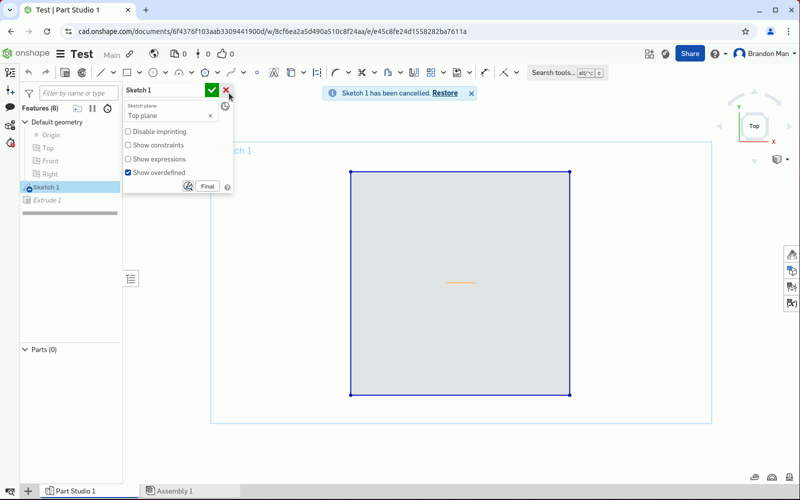
click(229, 92)
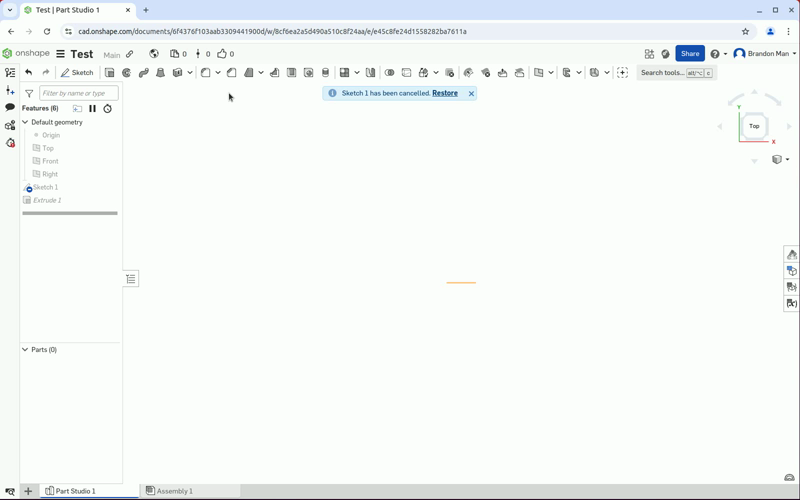
mouse_move(541, 75)
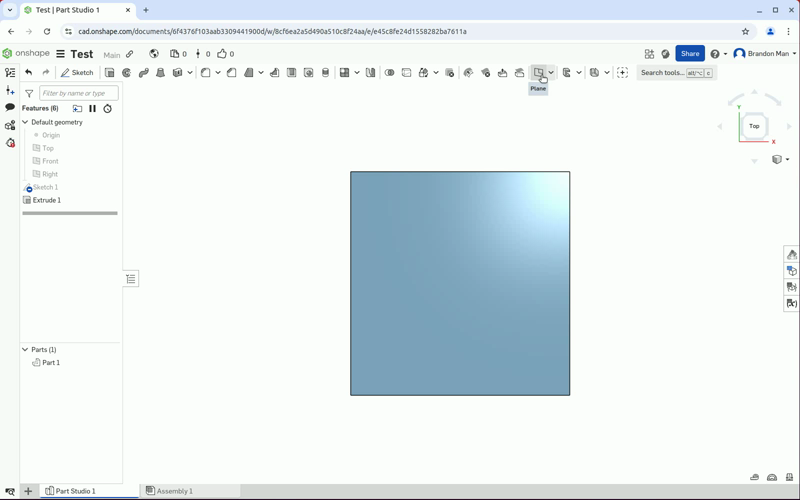
click(541, 75)
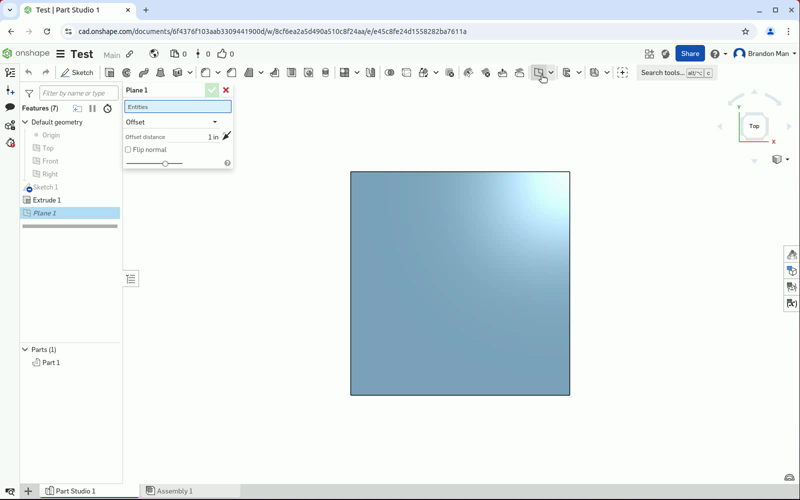
mouse_move(73, 150)
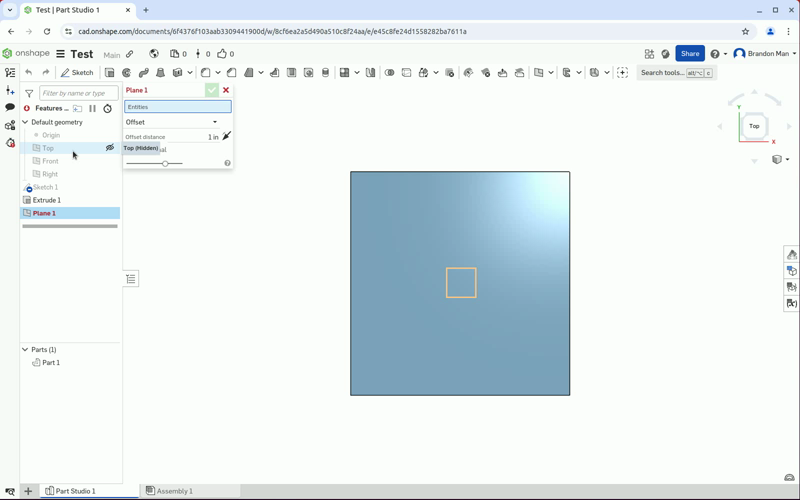
click(73, 150)
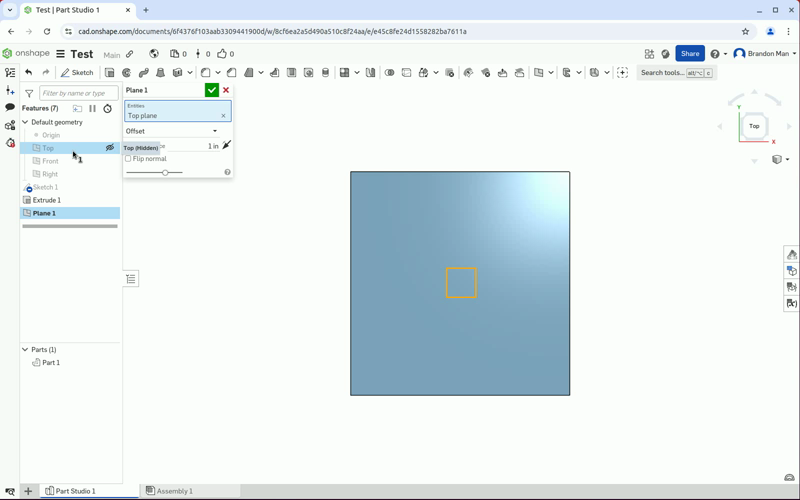
key(tab, 2)
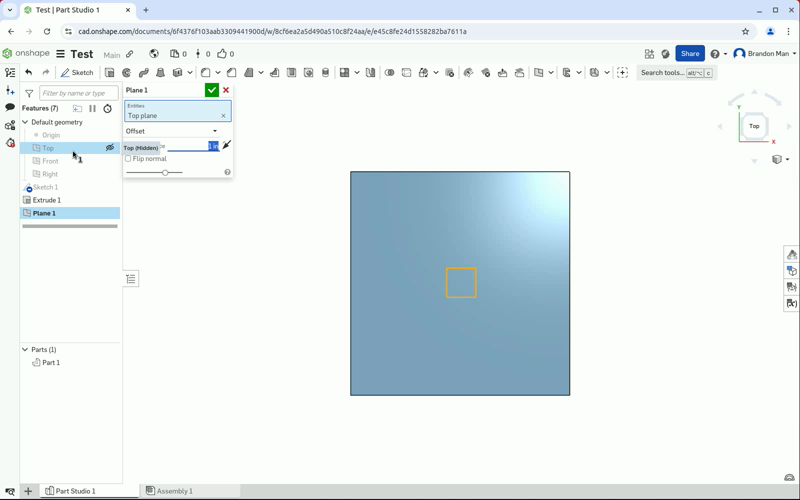
text(3.851)
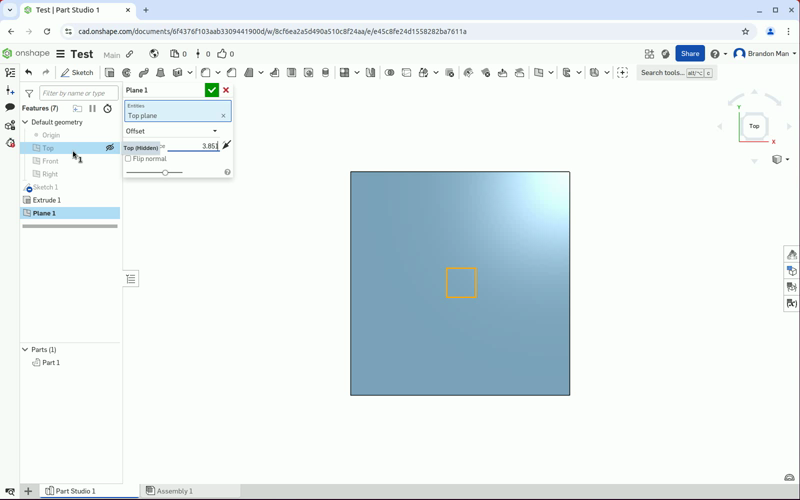
key(enter, 2)
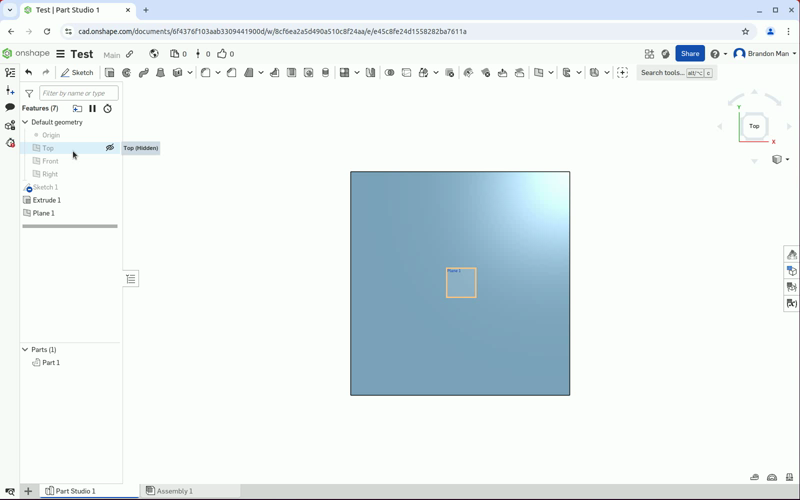
key(shift+s)
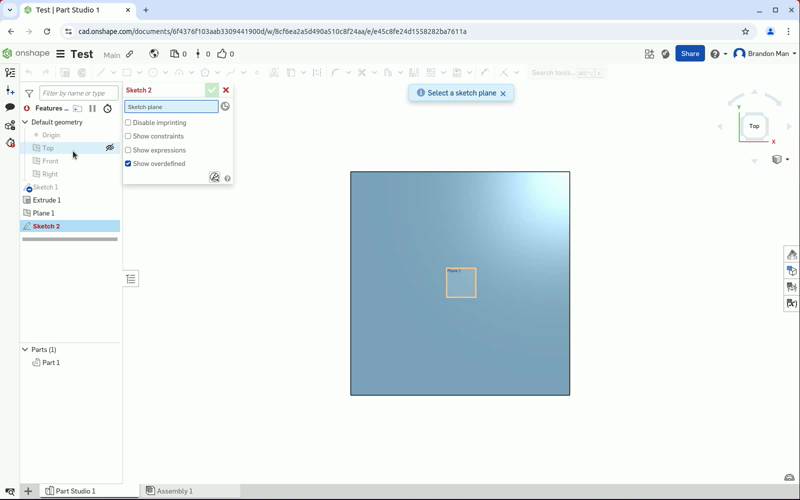
mouse_move(73, 215)
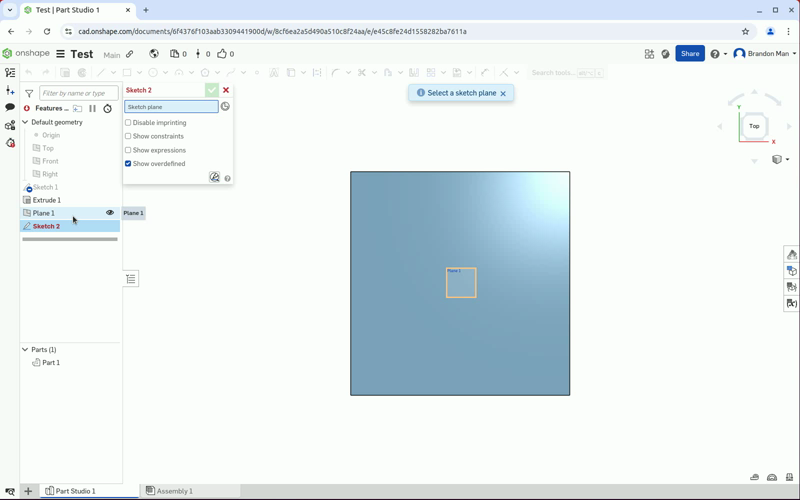
click(73, 215)
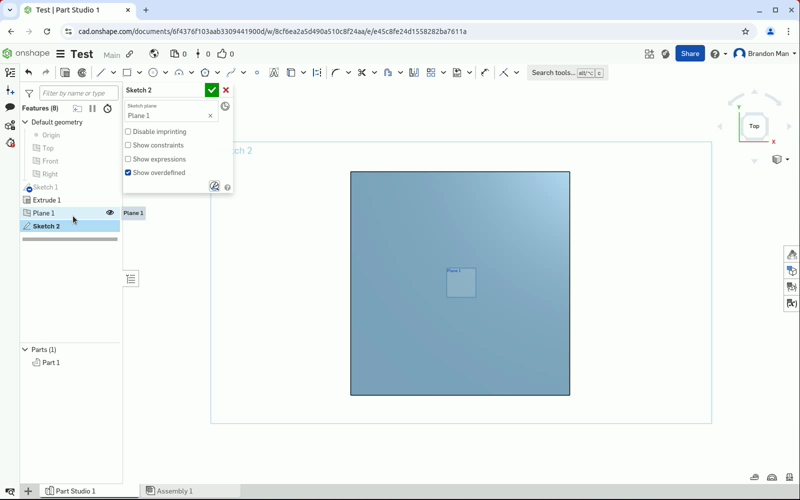
mouse_move(73, 352)
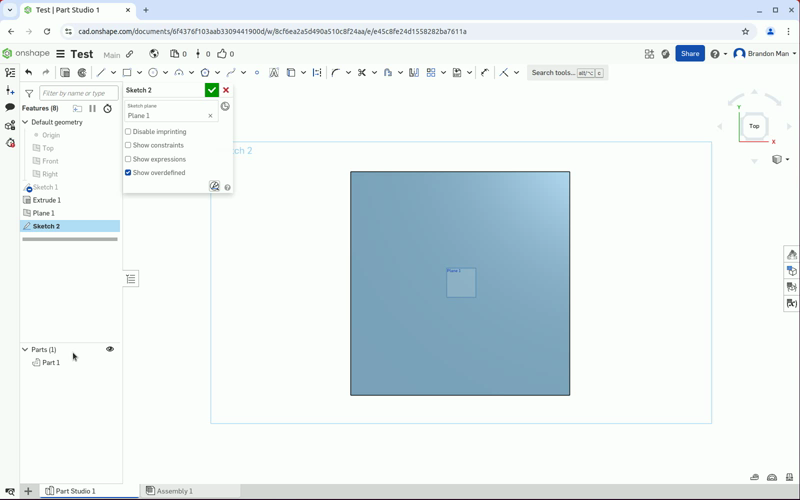
key(y)
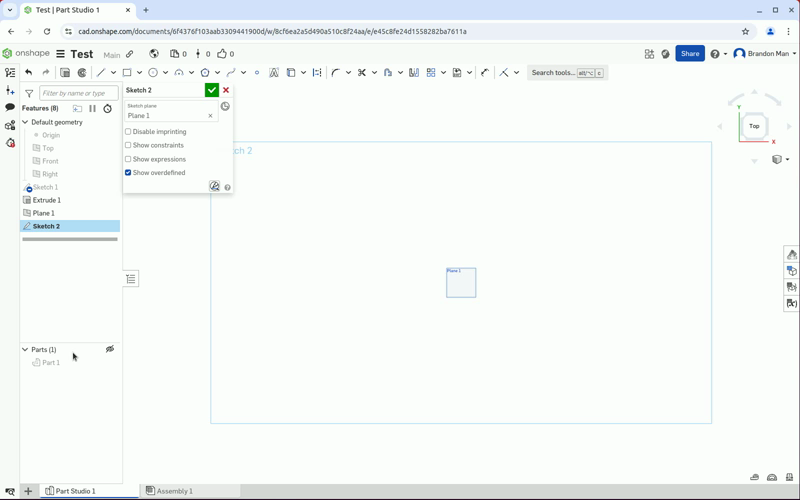
key(l)
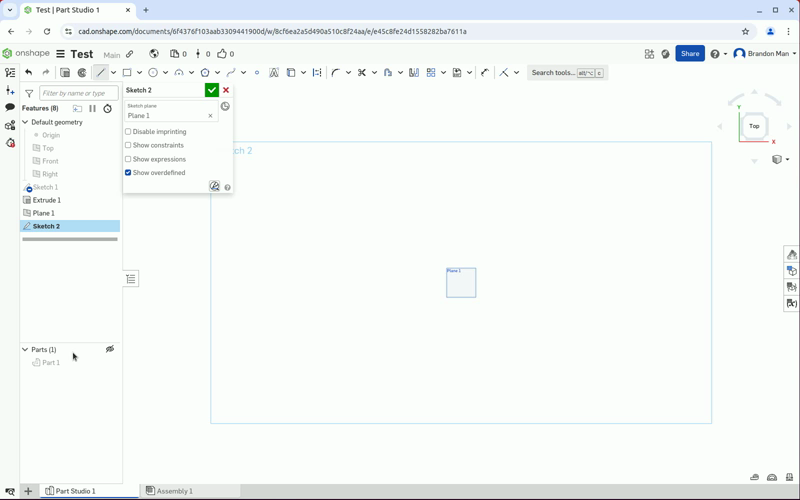
key_down(shift)
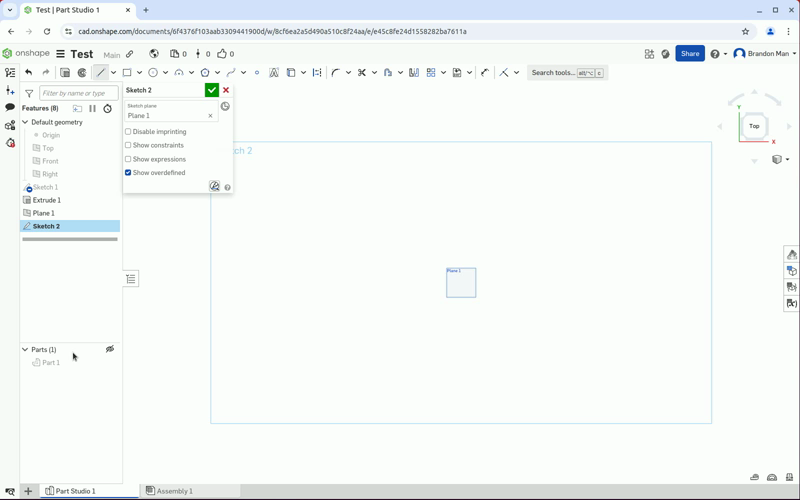
mouse_move(350, 395)
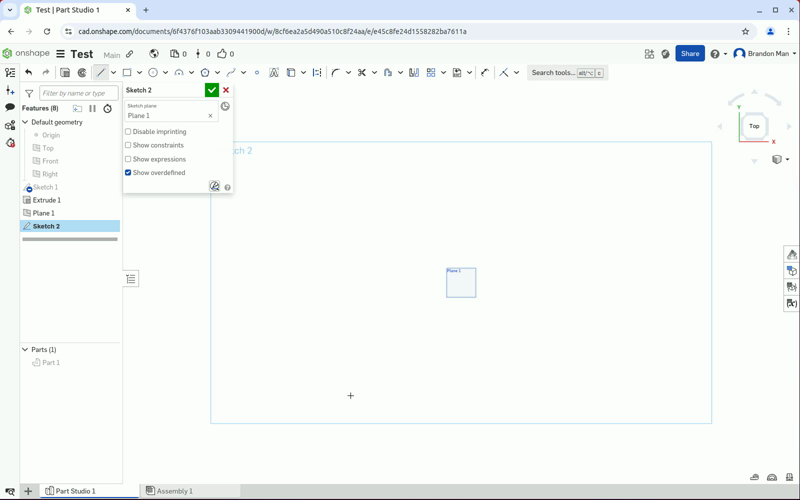
click(350, 395)
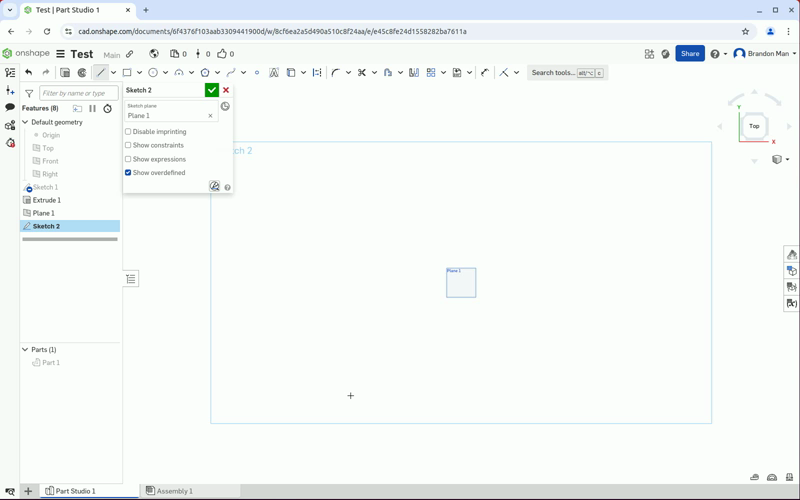
key_up(shift)
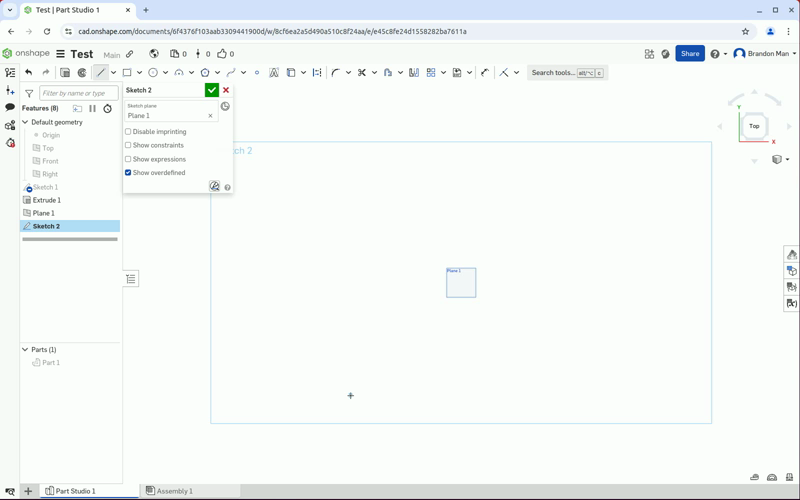
key_down(shift)
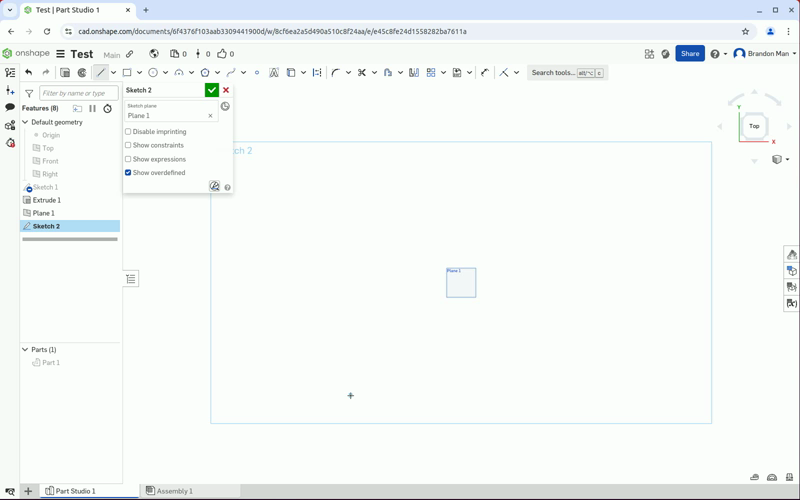
mouse_move(428, 395)
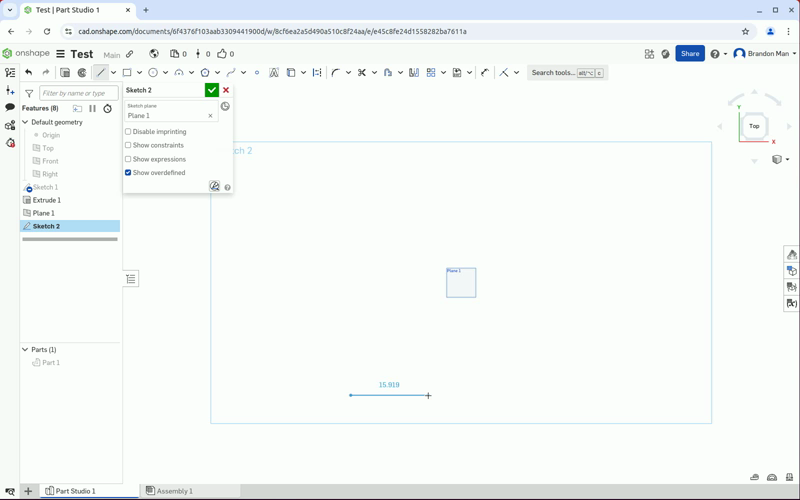
click(428, 395)
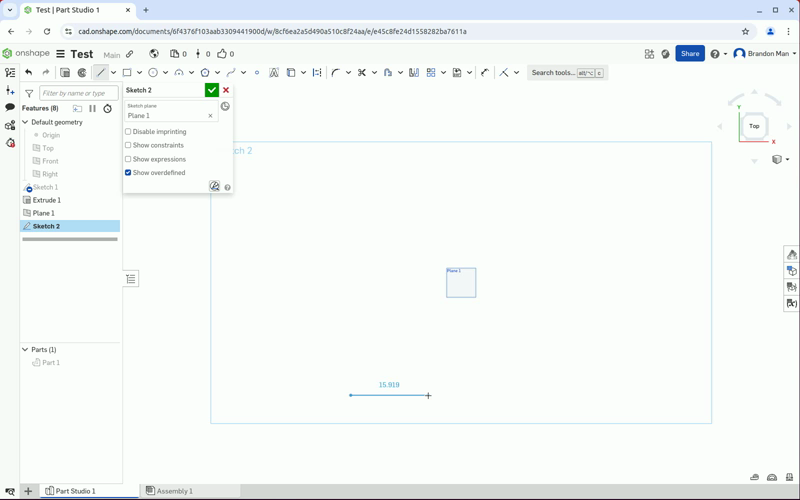
key_up(shift)
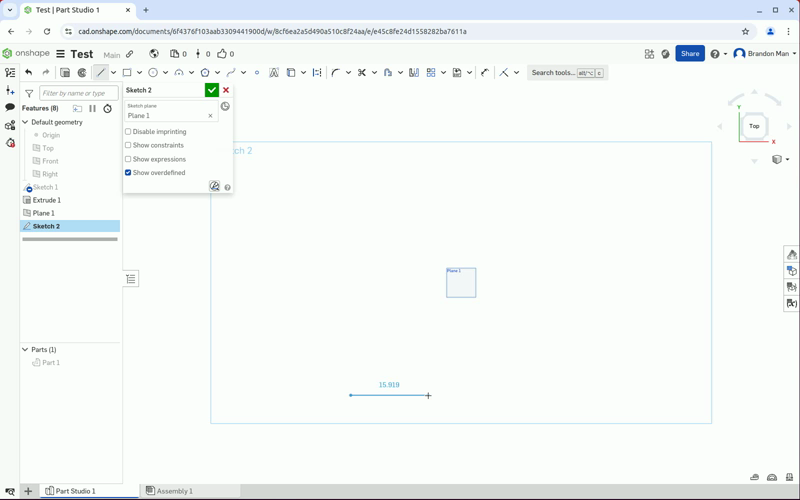
key_down(shift)
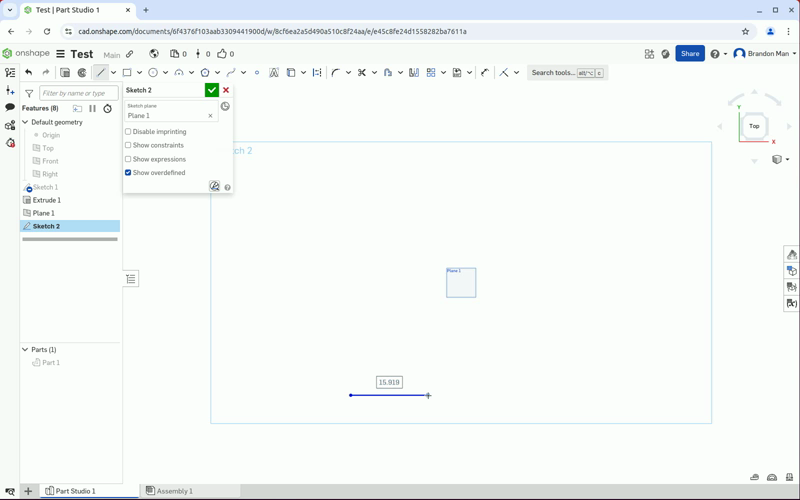
mouse_move(428, 171)
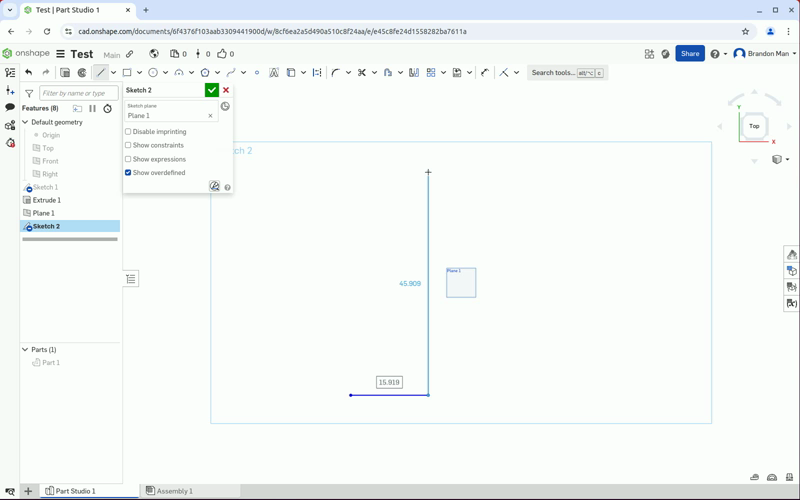
click(428, 171)
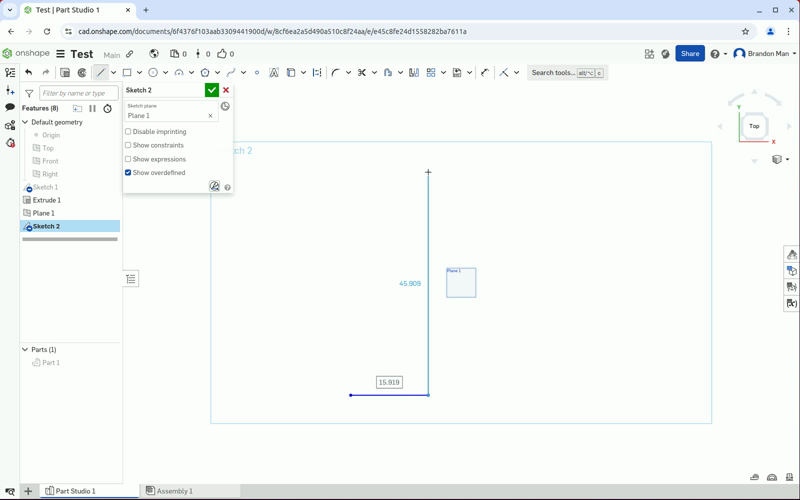
key_up(shift)
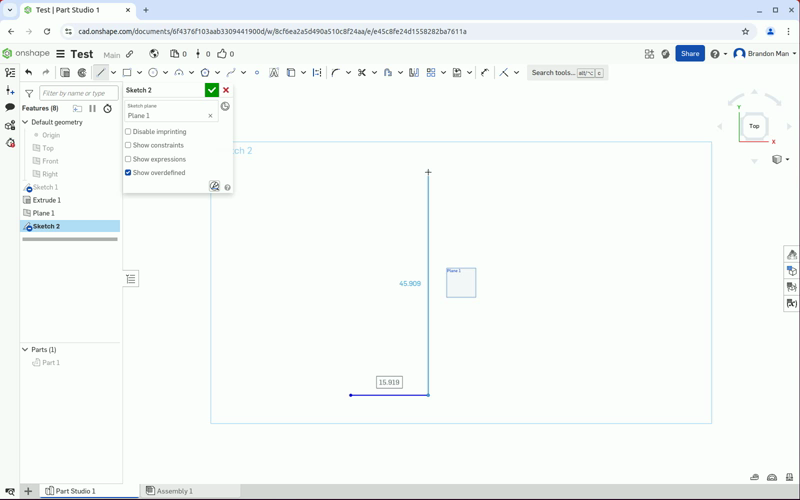
key_down(shift)
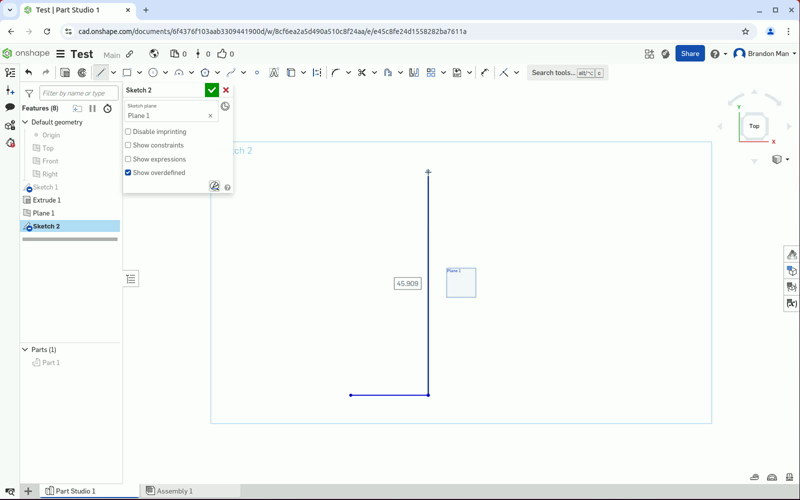
mouse_move(350, 171)
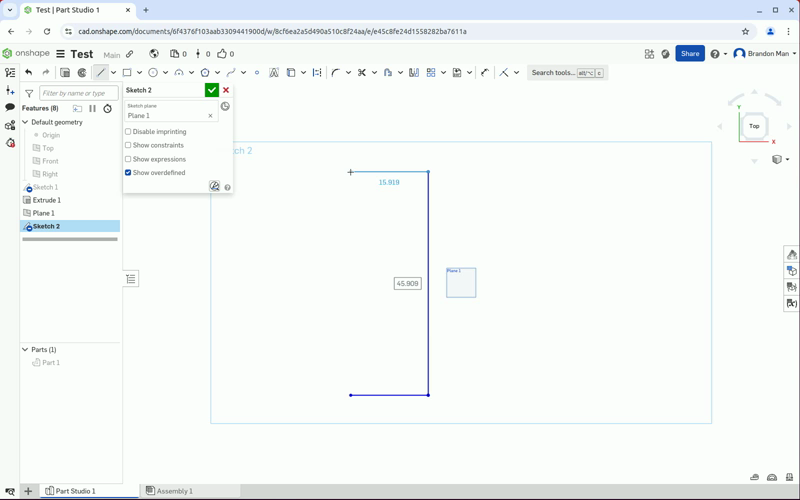
click(350, 171)
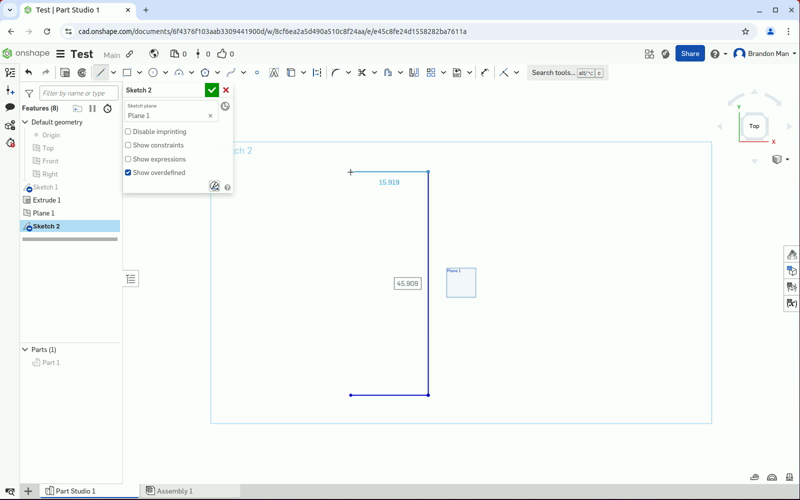
key_up(shift)
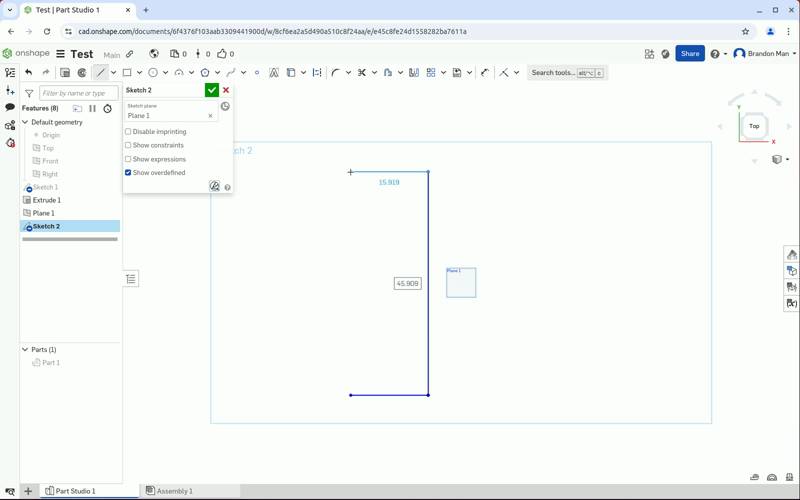
key_down(shift)
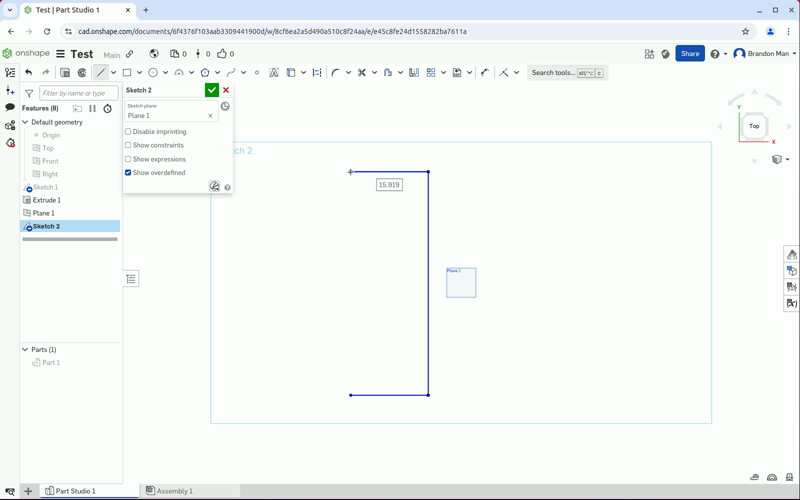
mouse_move(350, 395)
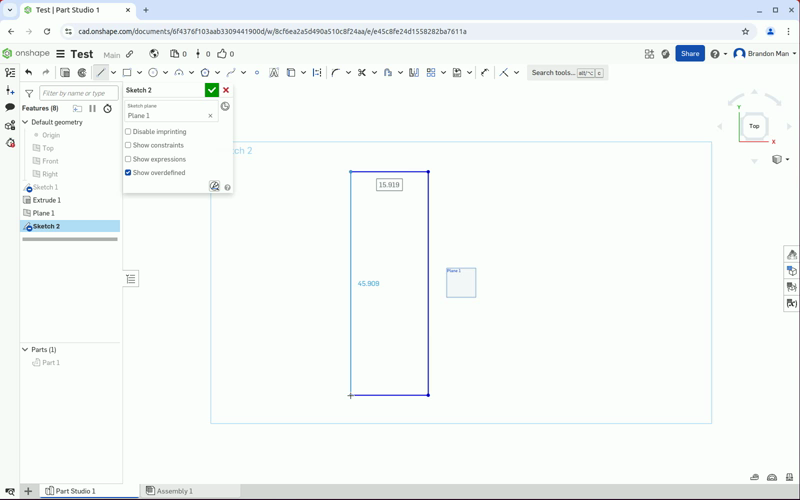
key_up(shift)
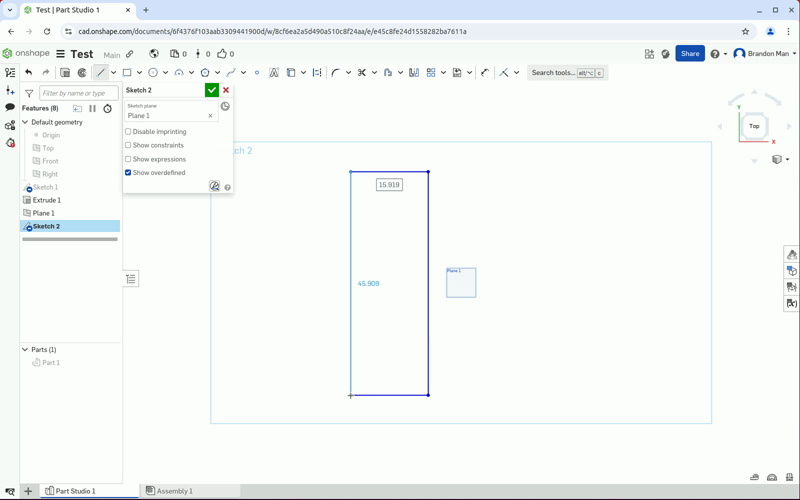
click(350, 395)
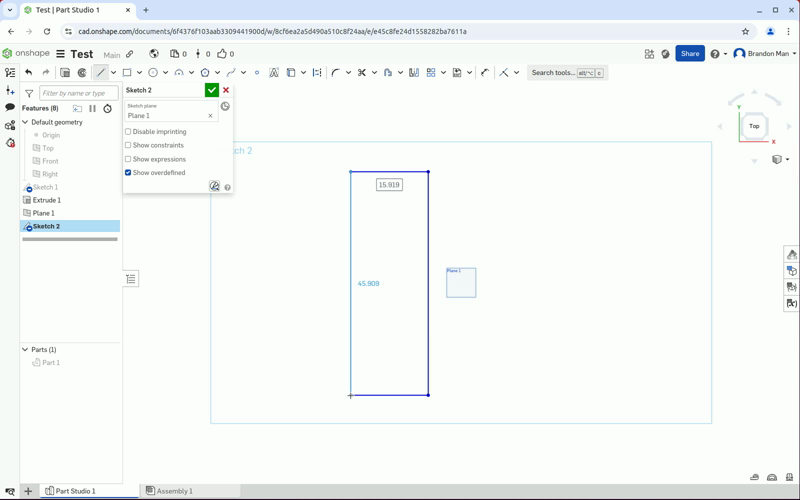
key(esc)
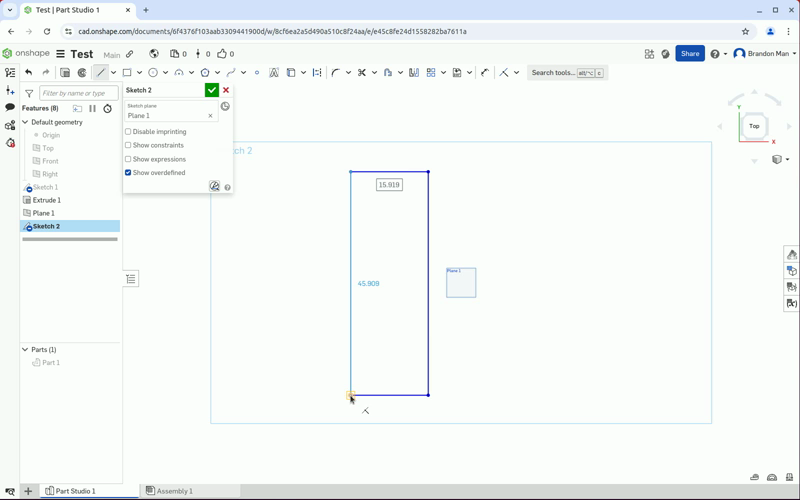
mouse_move(401, 188)
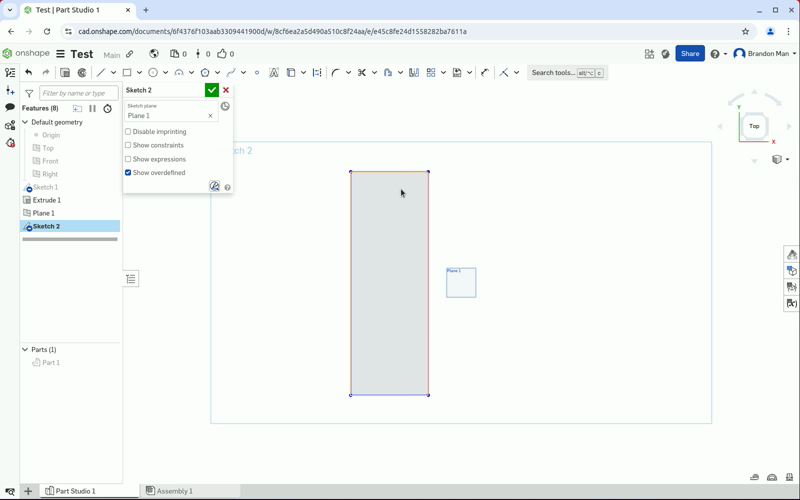
click(401, 188)
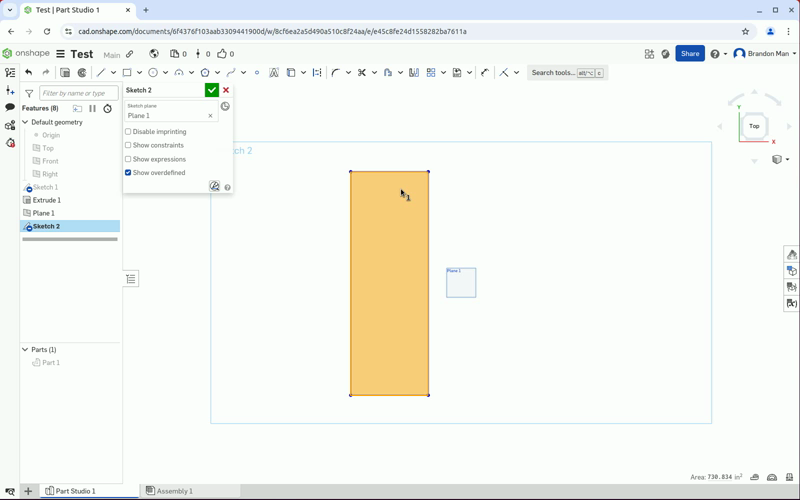
mouse_move(73, 352)
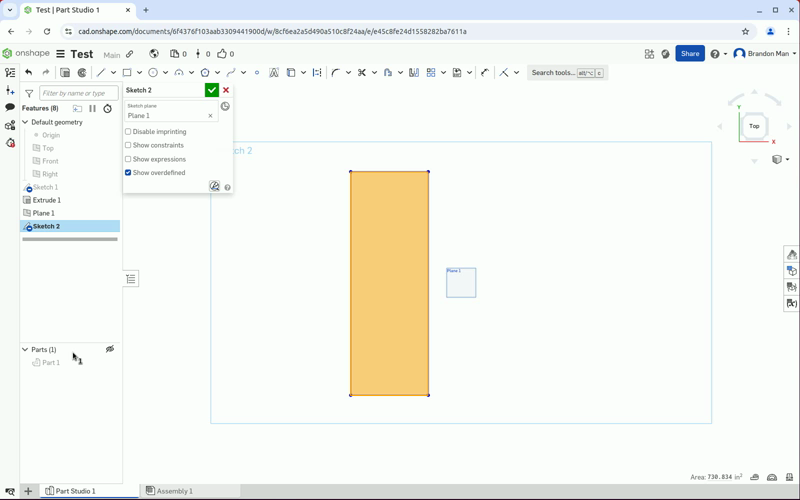
key(shift+y)
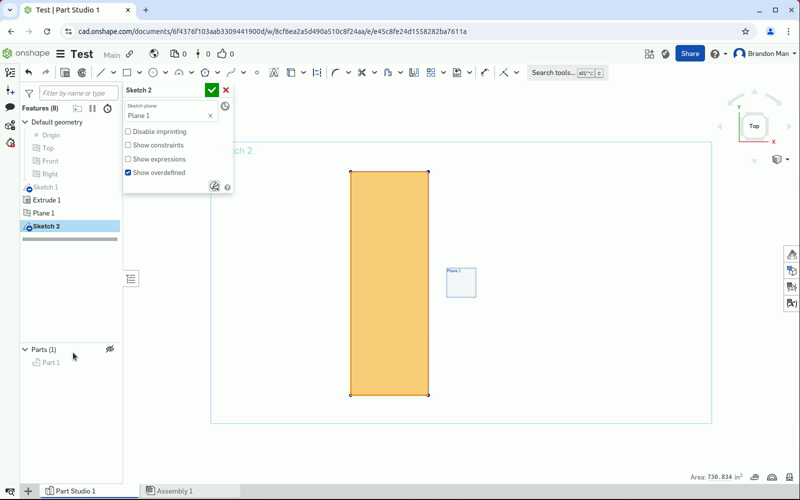
key(shift+e)
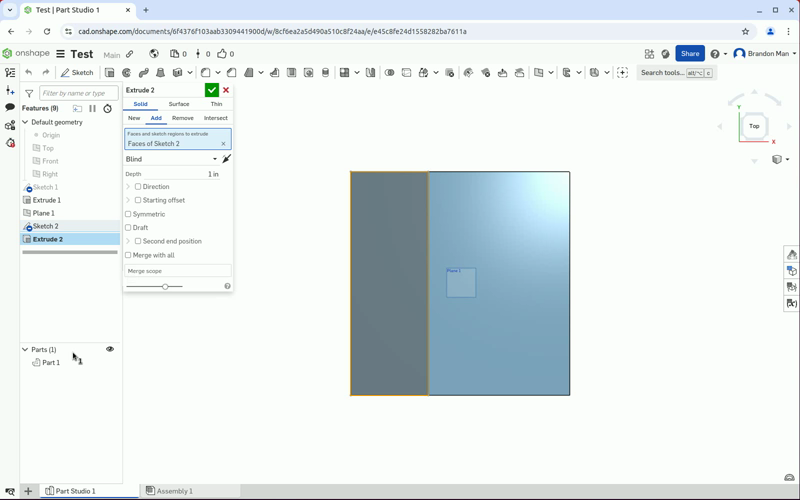
mouse_move(143, 106)
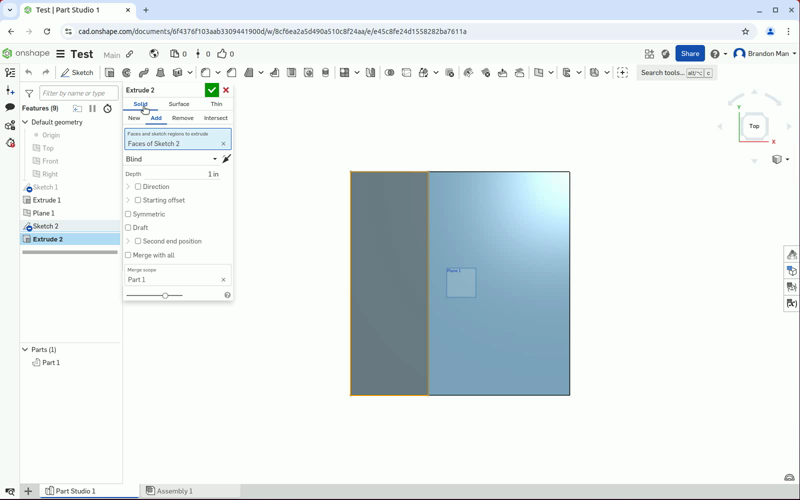
click(143, 106)
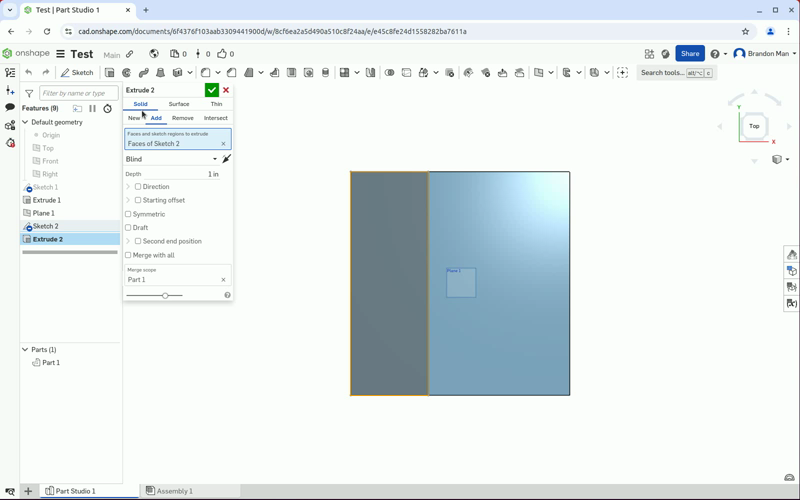
mouse_move(137, 120)
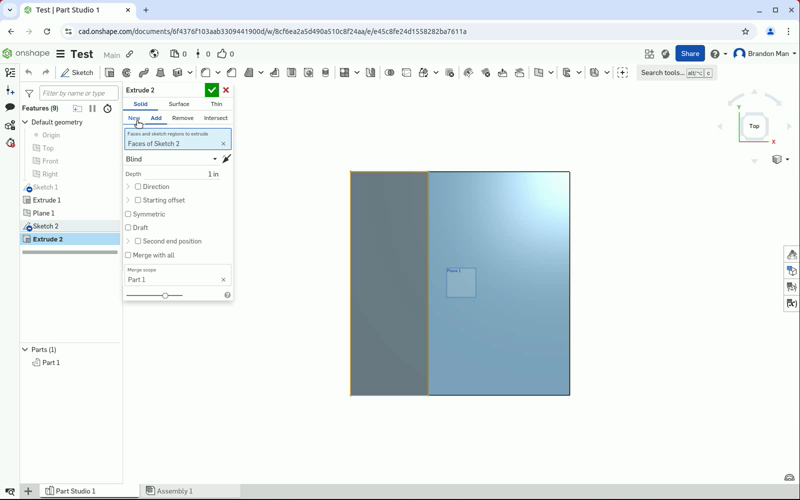
click(137, 120)
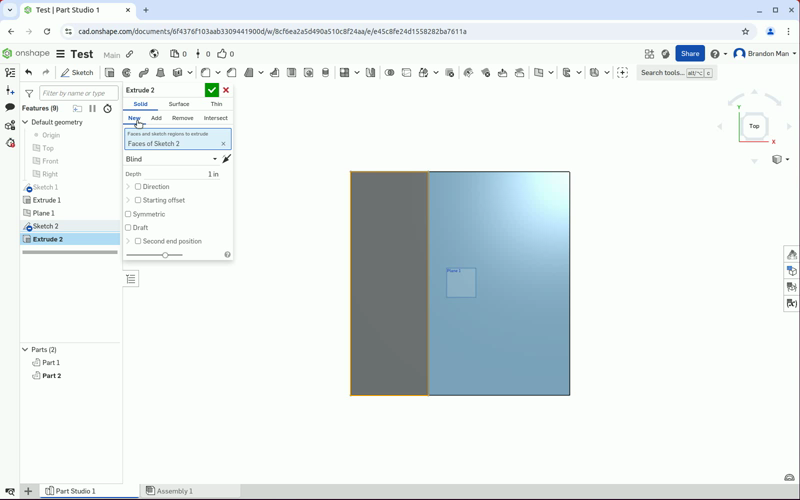
key(tab, 4)
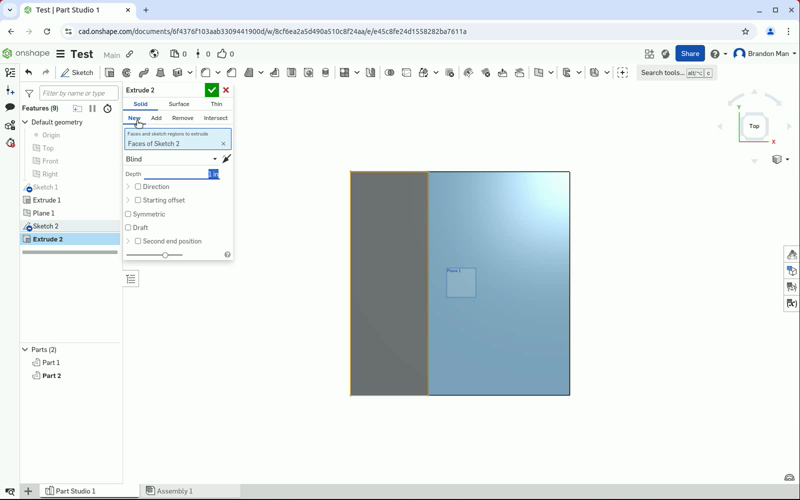
text(7.703)
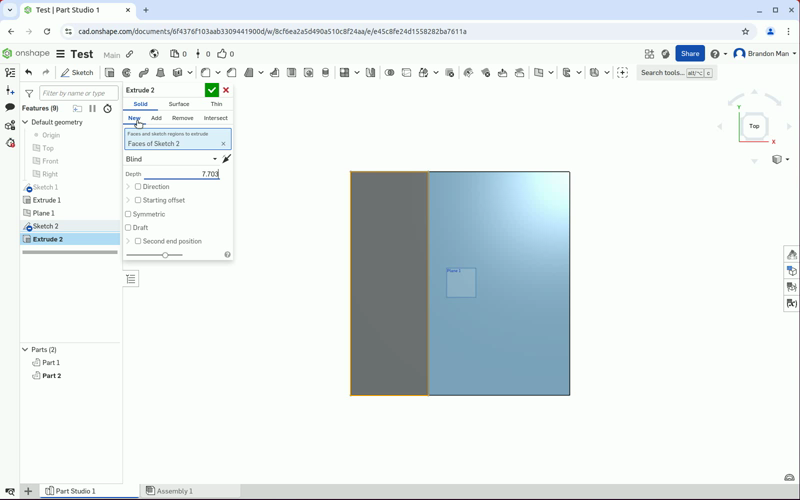
key(enter)
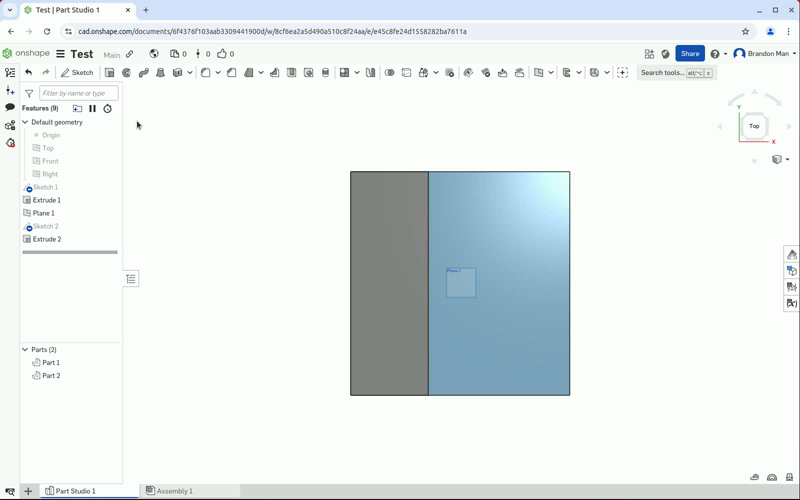
key(shift+h)
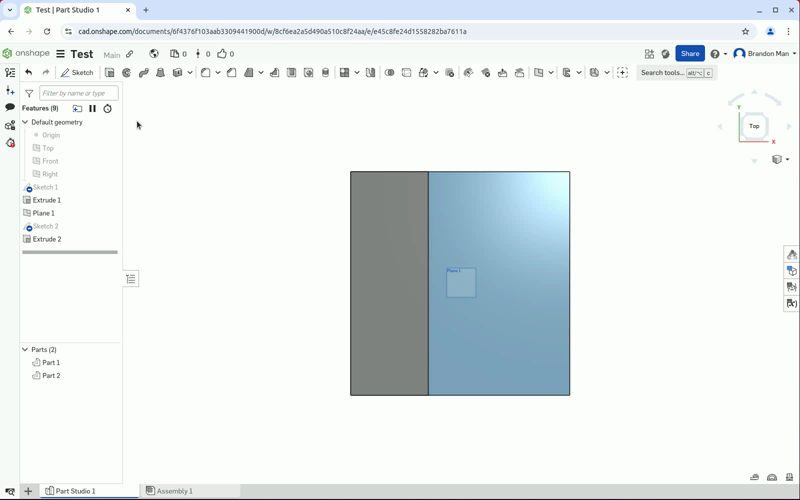
key(shift+h)
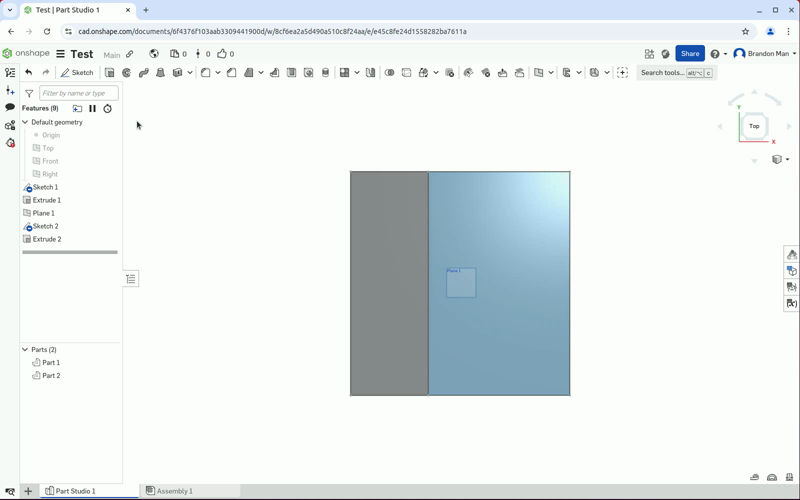
key(shift+7)
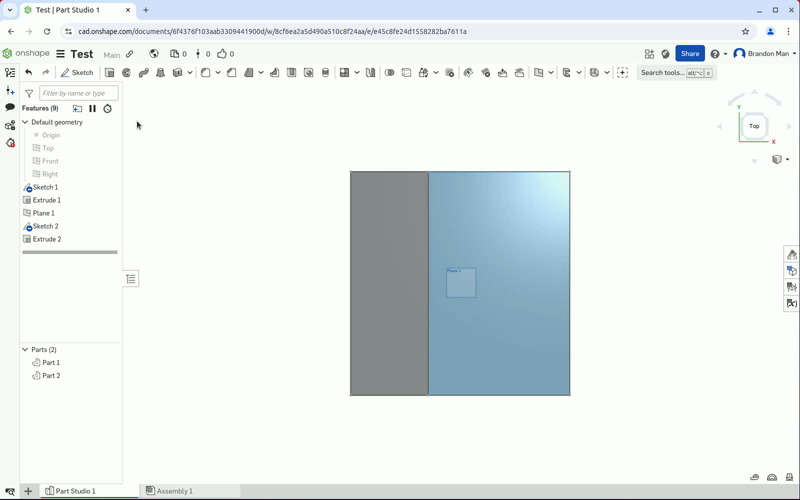
key(up, 3)
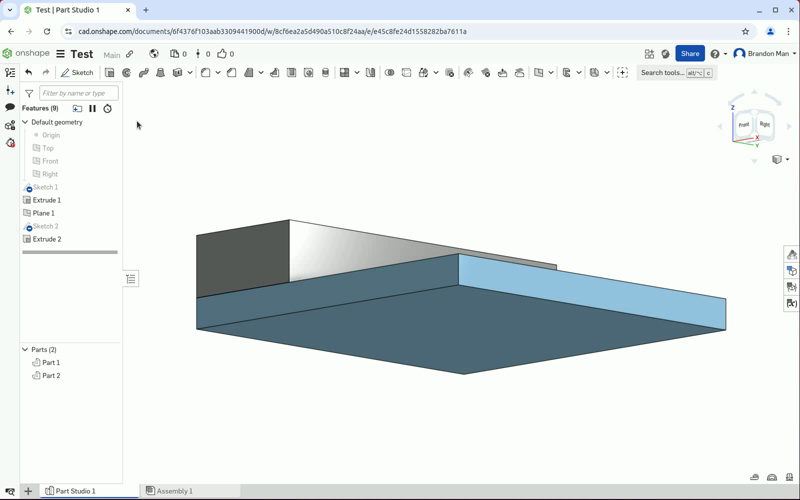
key(left, 3)
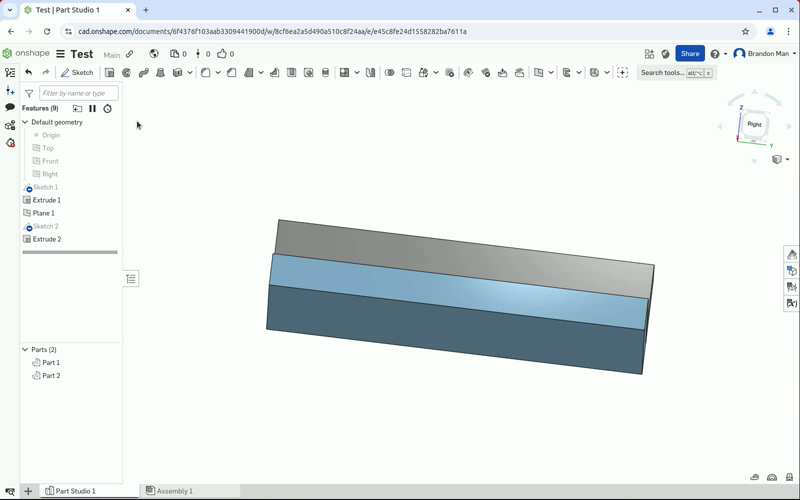
key(right, 3)
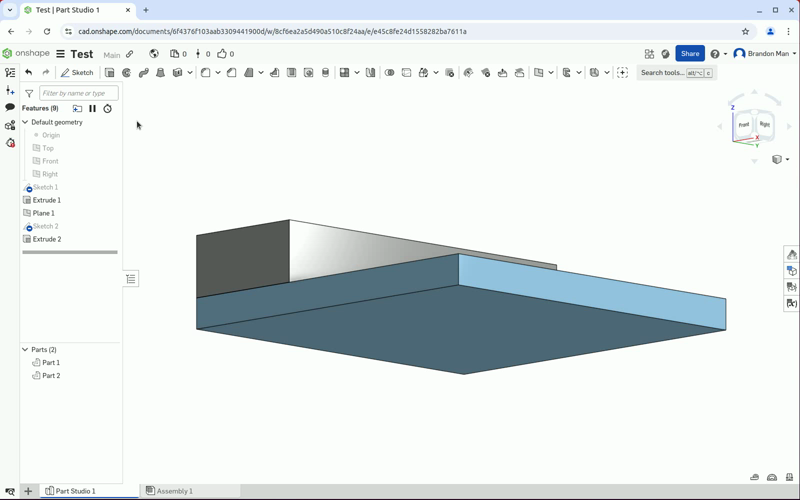
key(down, 3)
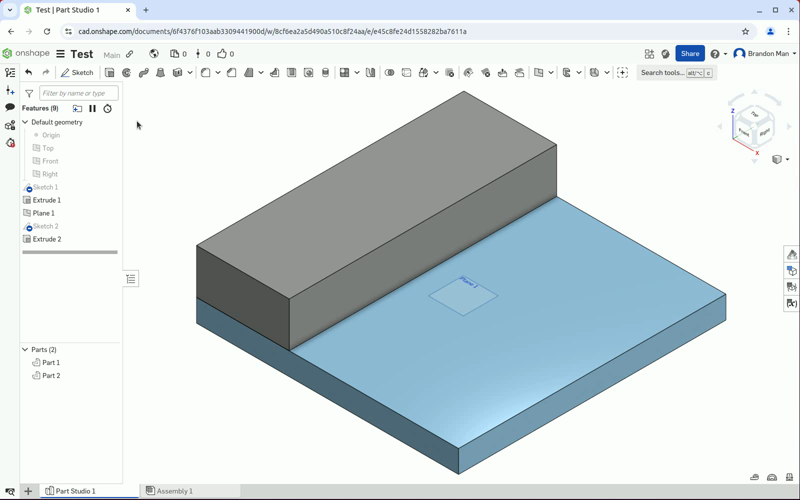
mouse_move(73, 189)
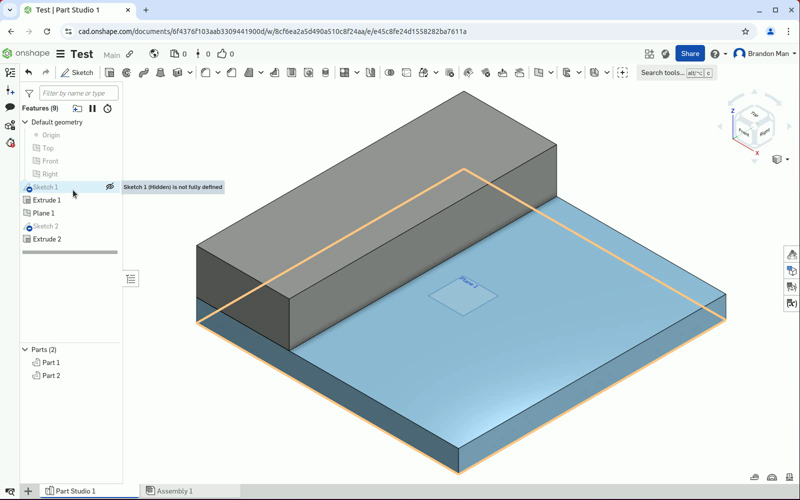
click(73, 189)